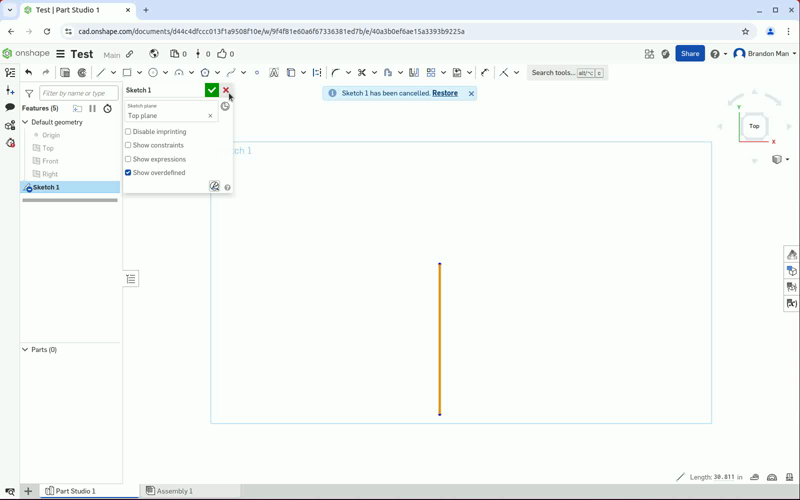
key(shift+h)
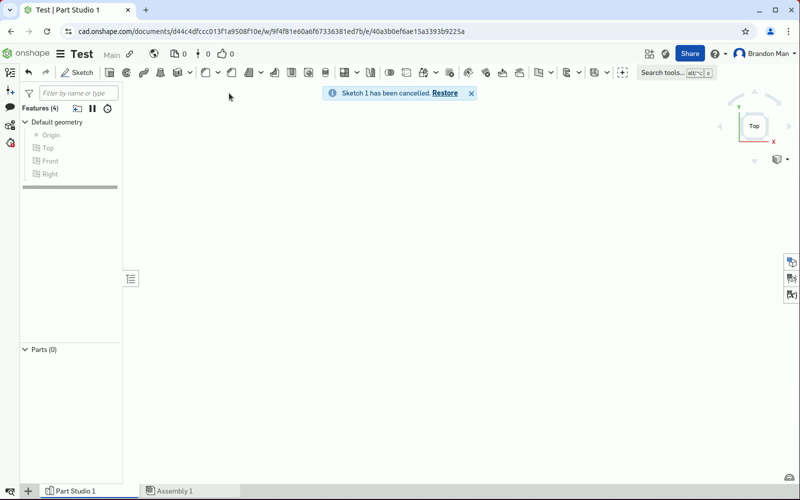
mouse_move(73, 352)
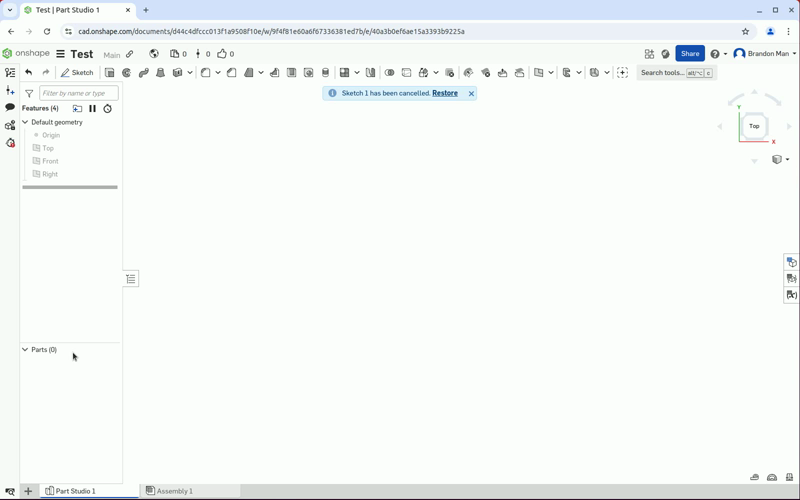
key(y)
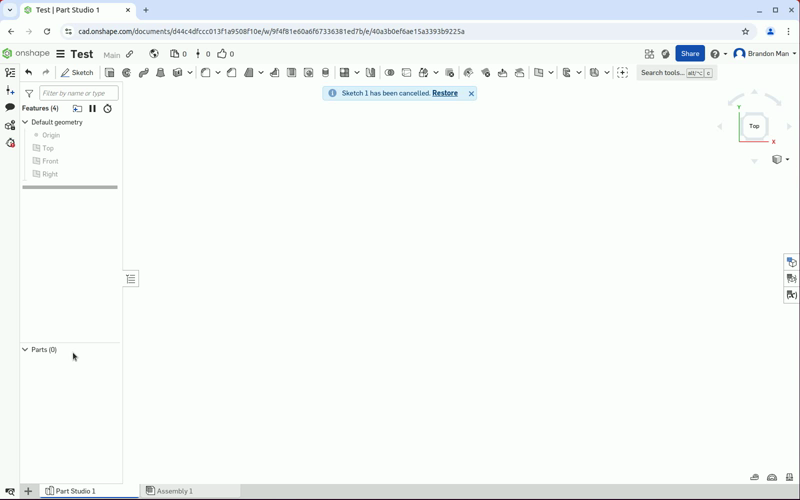
key(shift+p)
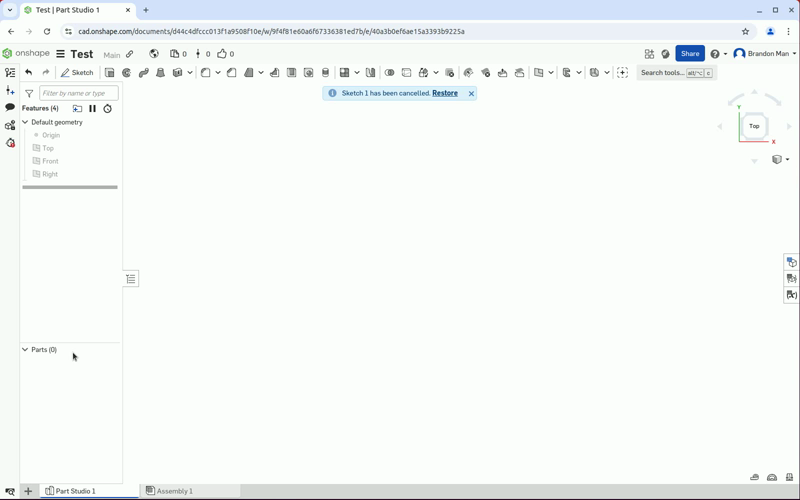
key(space)
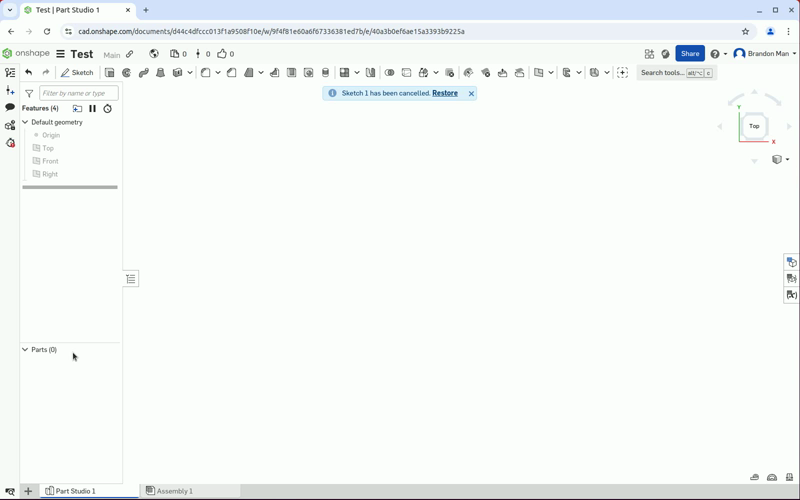
key_down(shift)
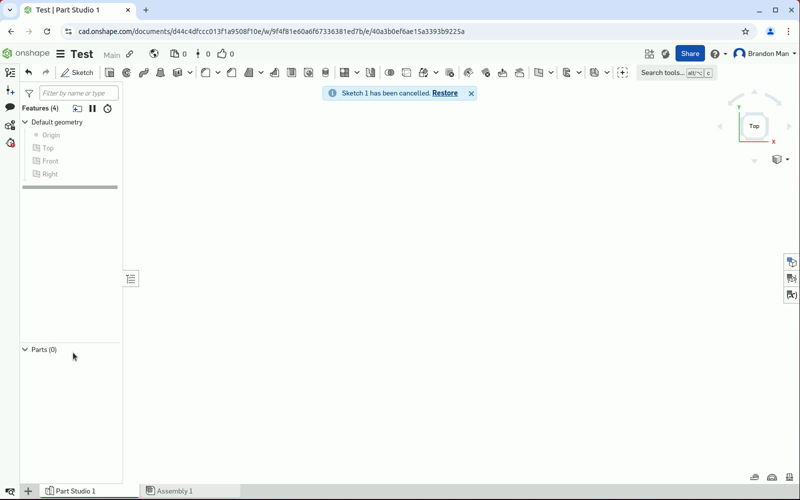
key(up)
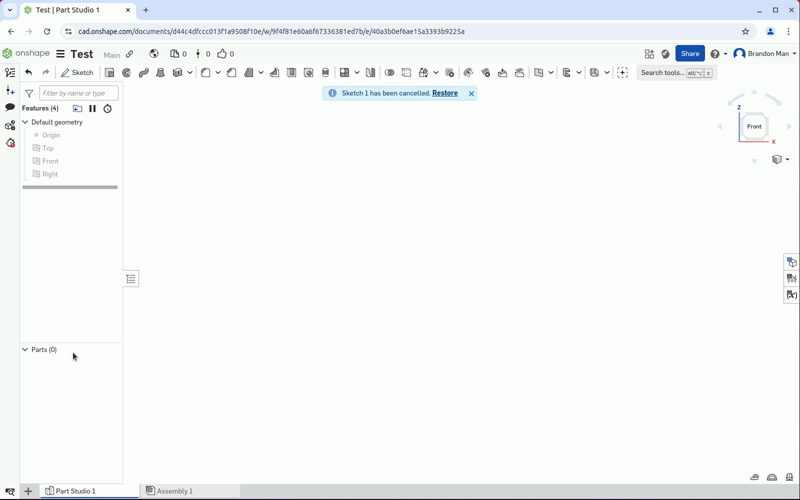
key_up(shift)
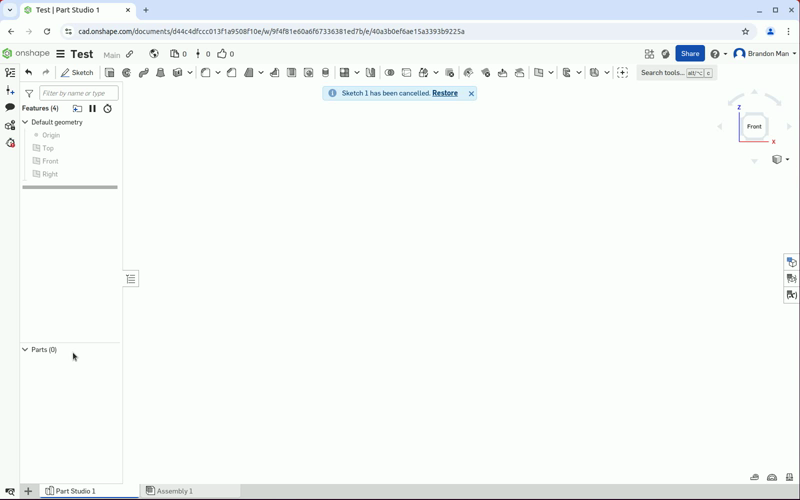
mouse_move(73, 352)
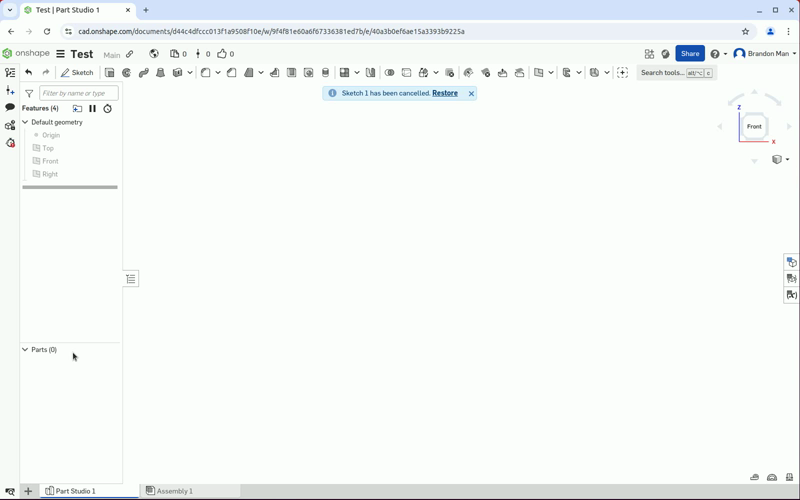
key(shift+y)
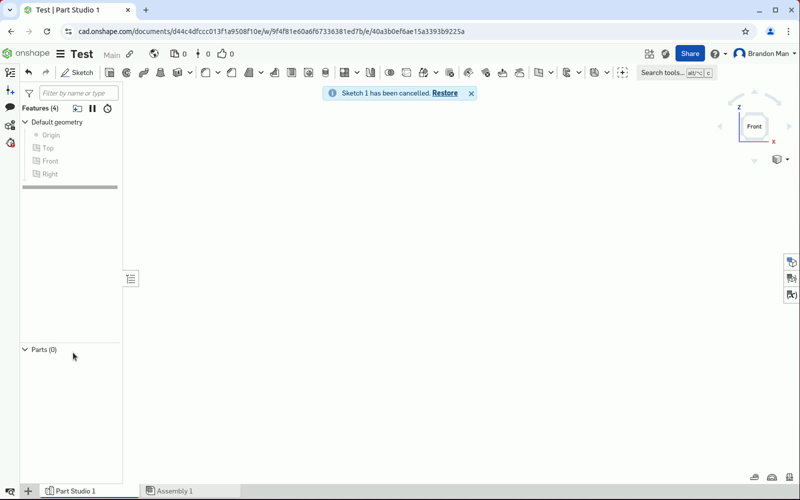
key(shift+s)
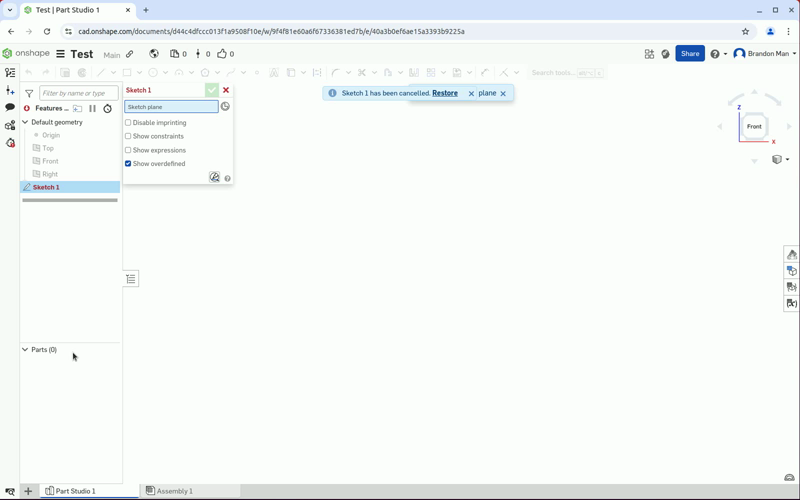
mouse_move(73, 163)
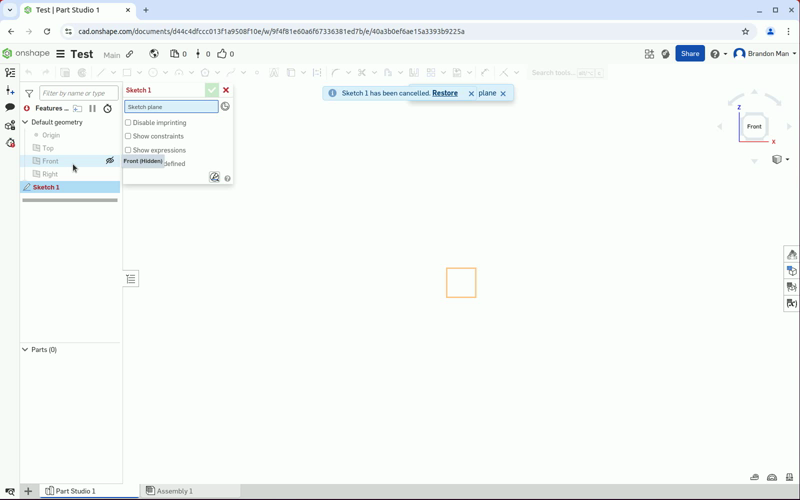
click(73, 163)
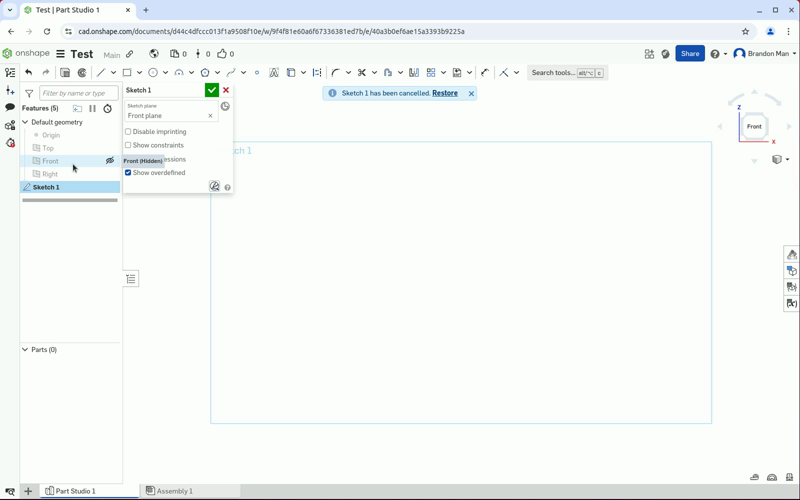
mouse_move(73, 352)
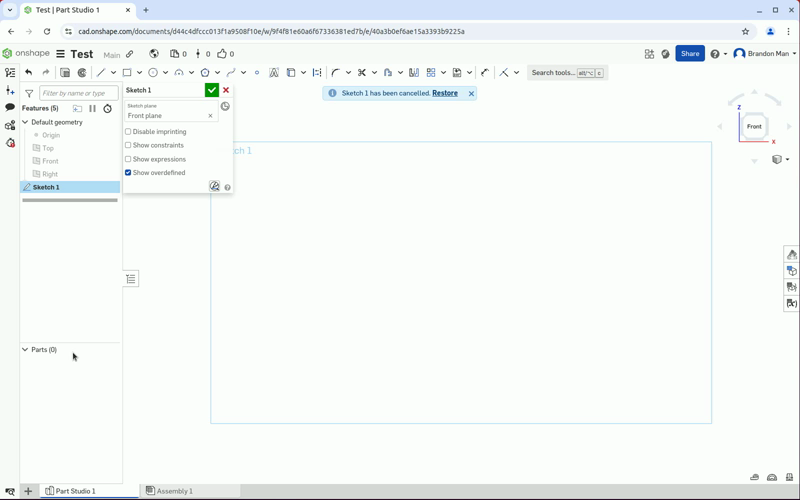
key(y)
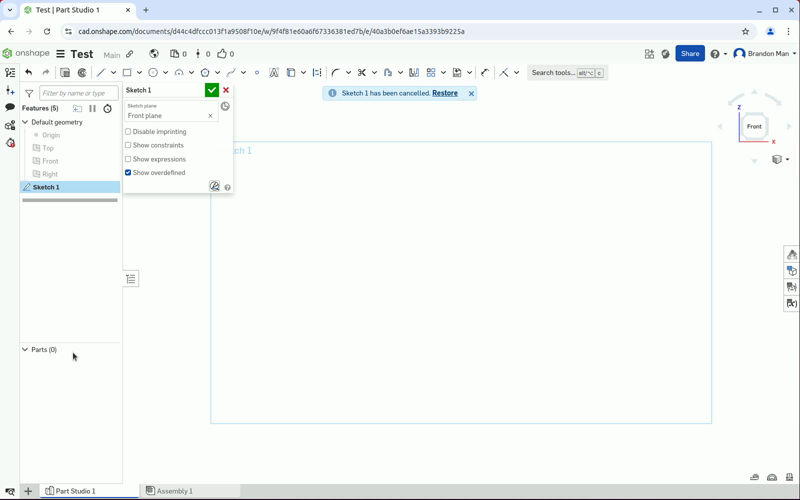
key(c)
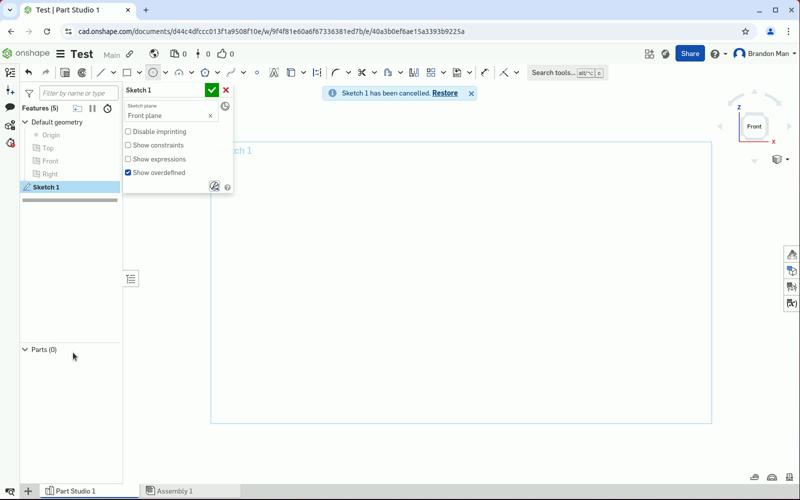
key_down(shift)
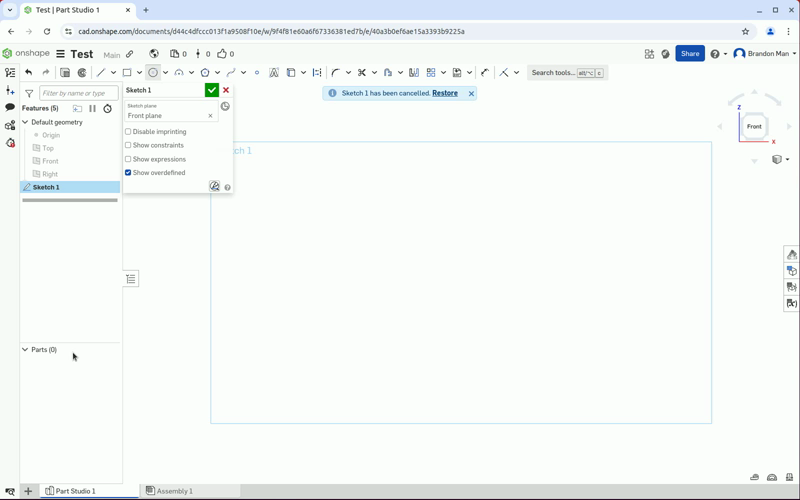
mouse_move(461, 282)
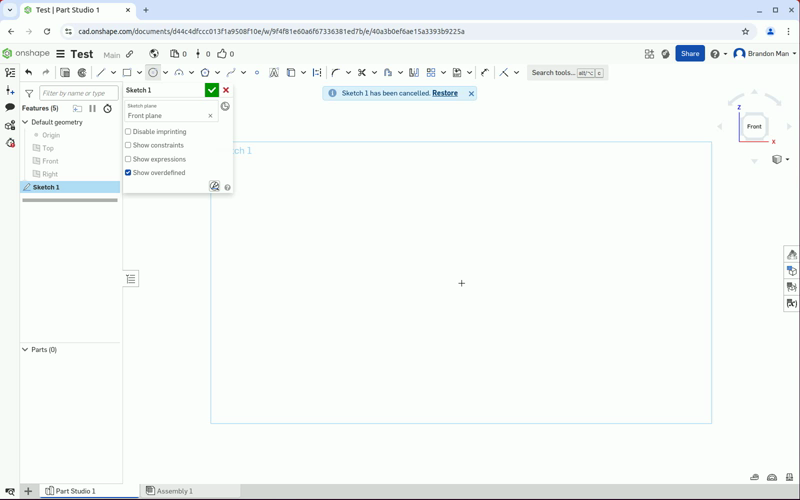
click(461, 282)
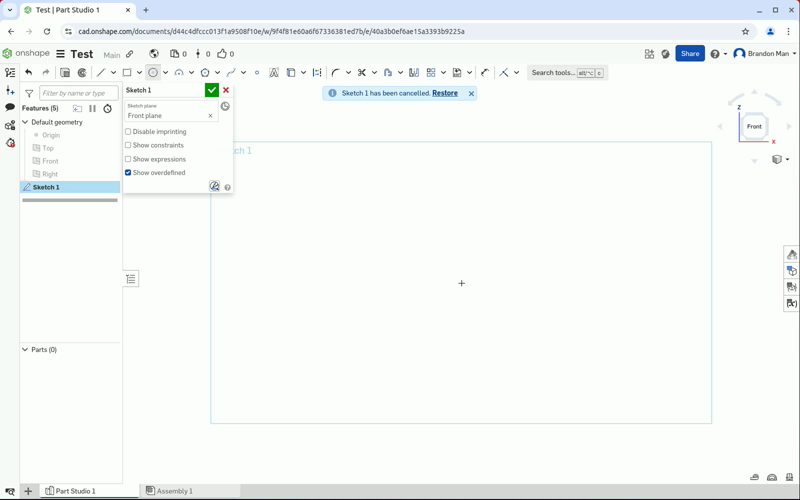
key_up(shift)
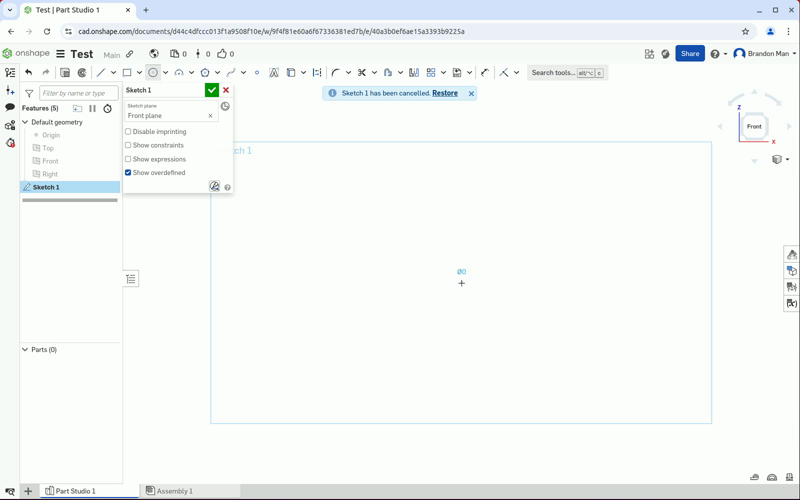
mouse_move(464, 282)
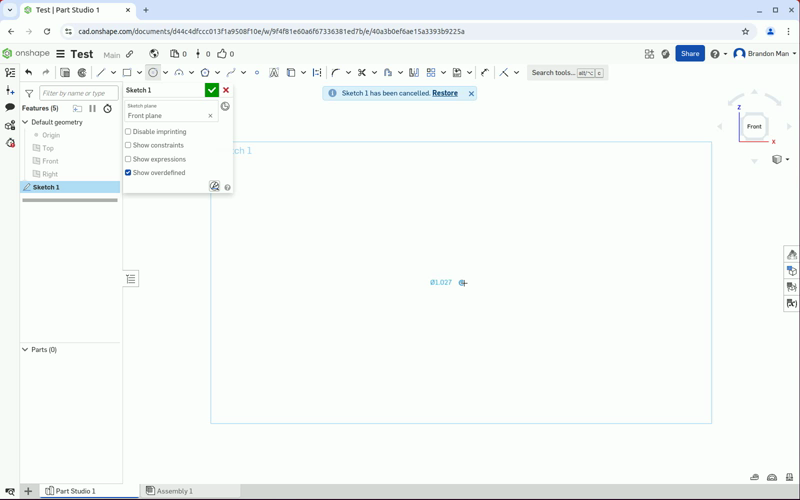
scroll(6)
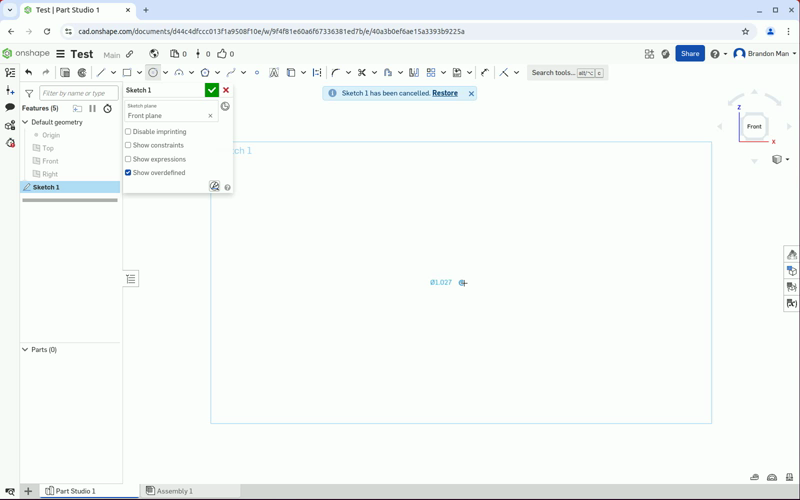
scroll(6)
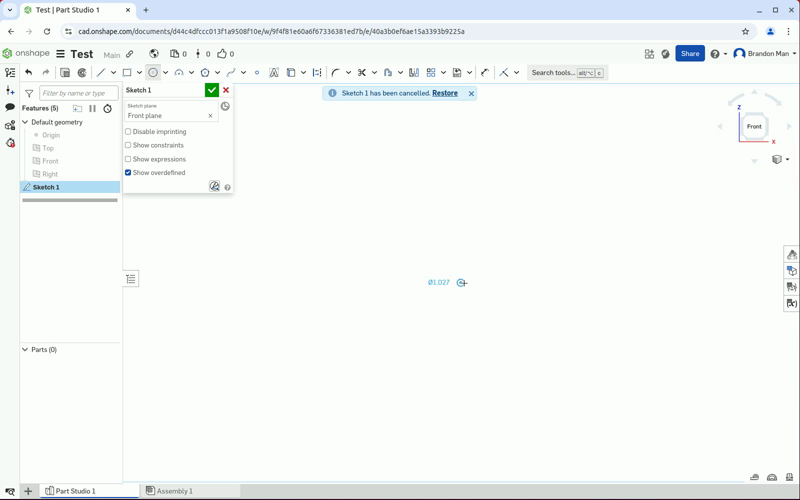
scroll(6)
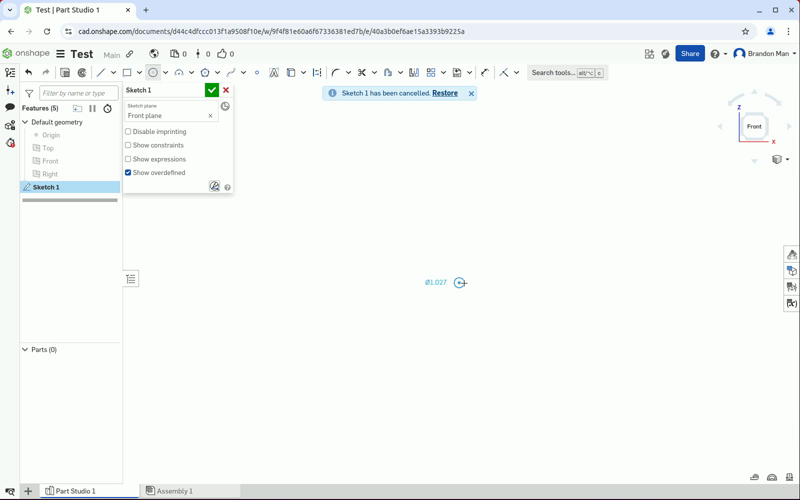
scroll(6)
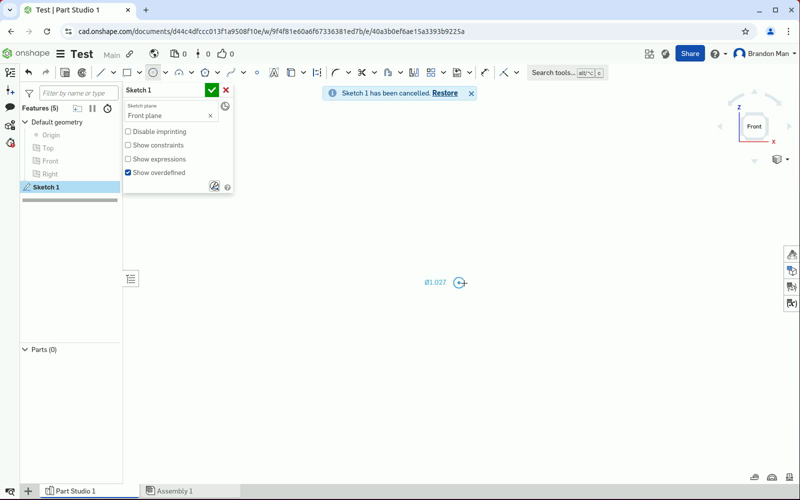
scroll(6)
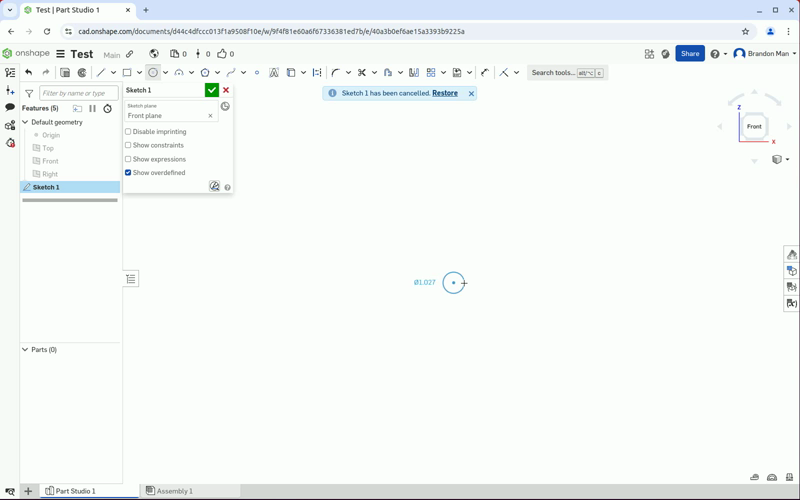
scroll(6)
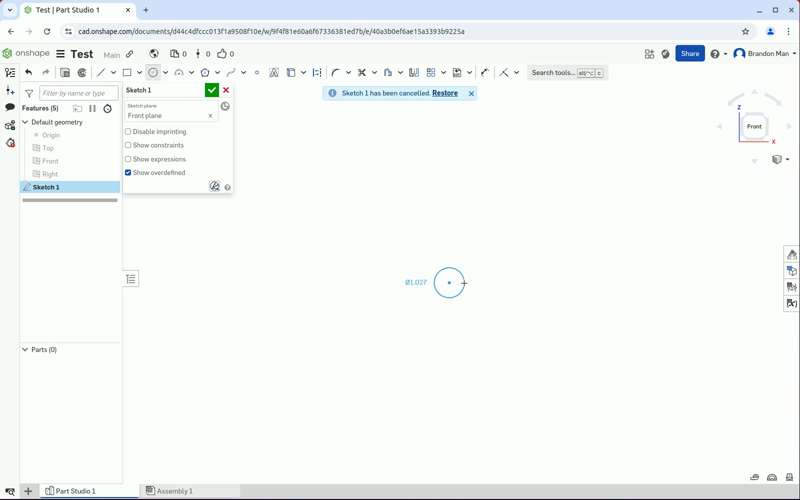
scroll(6)
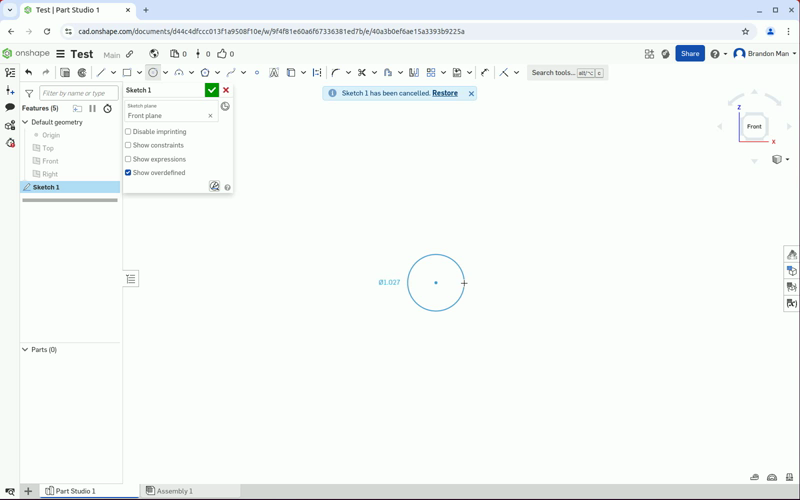
click(464, 282)
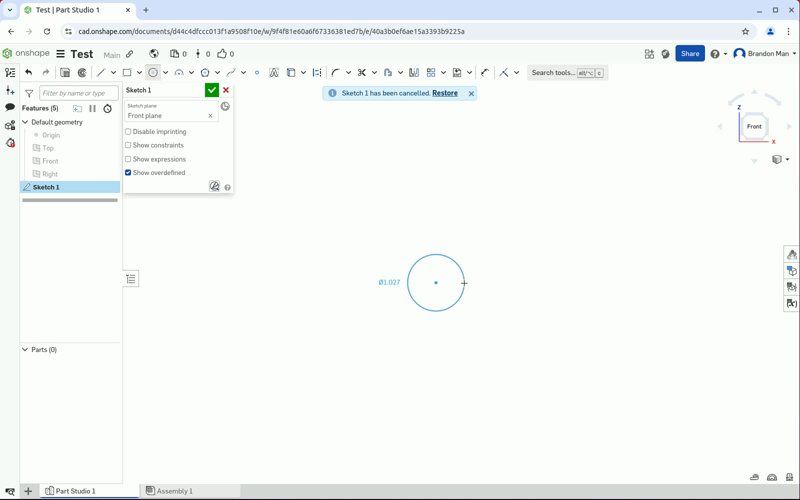
scroll(-6)
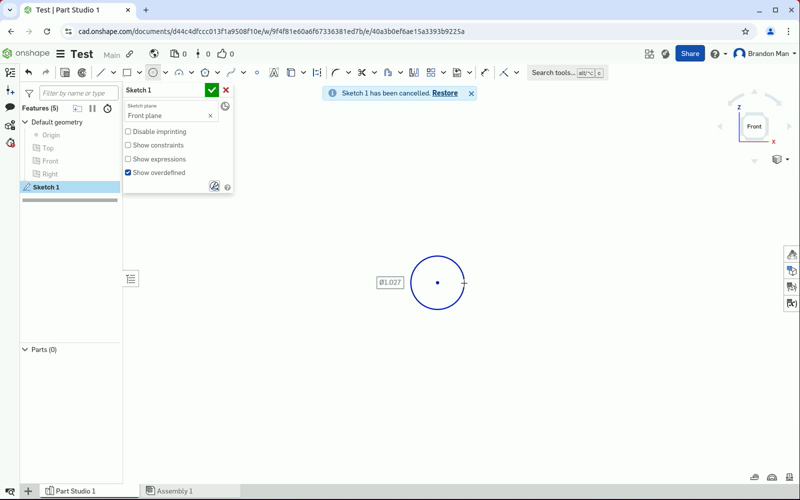
scroll(-6)
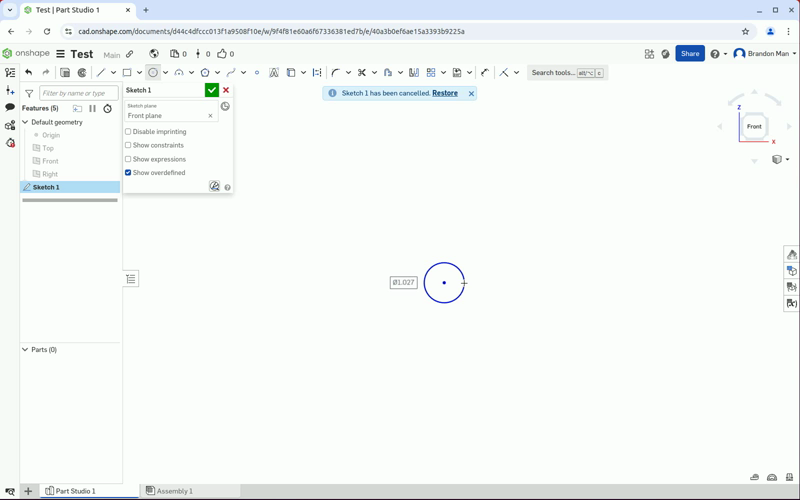
scroll(-6)
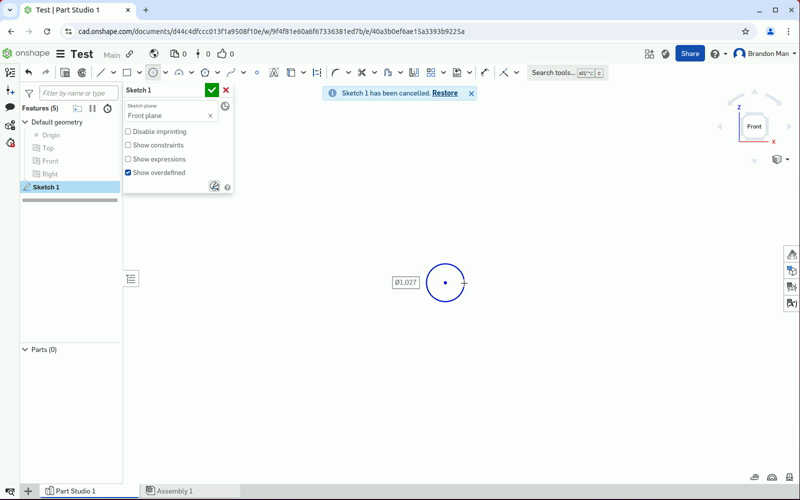
scroll(-6)
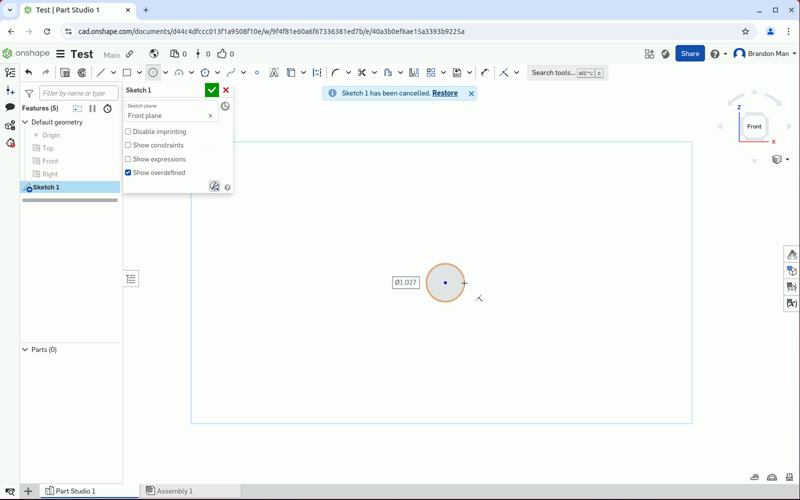
scroll(-6)
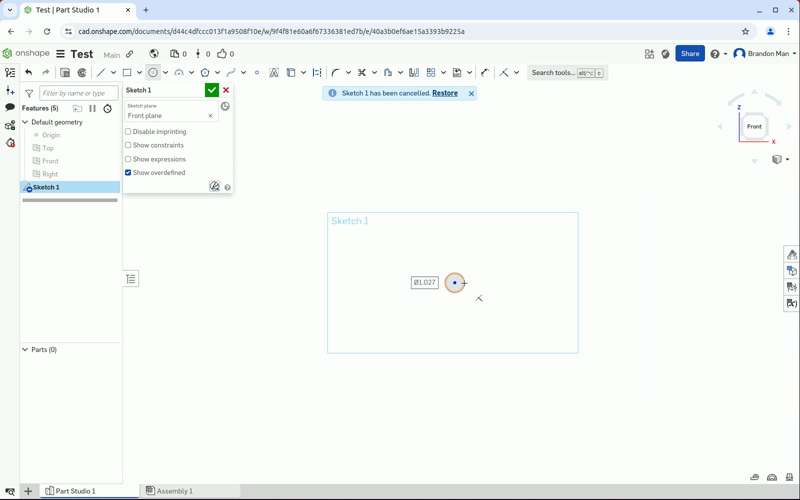
scroll(-6)
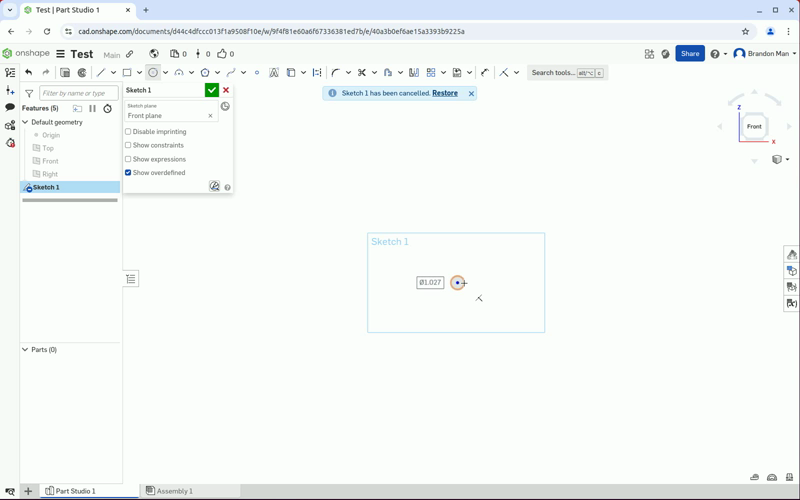
scroll(-6)
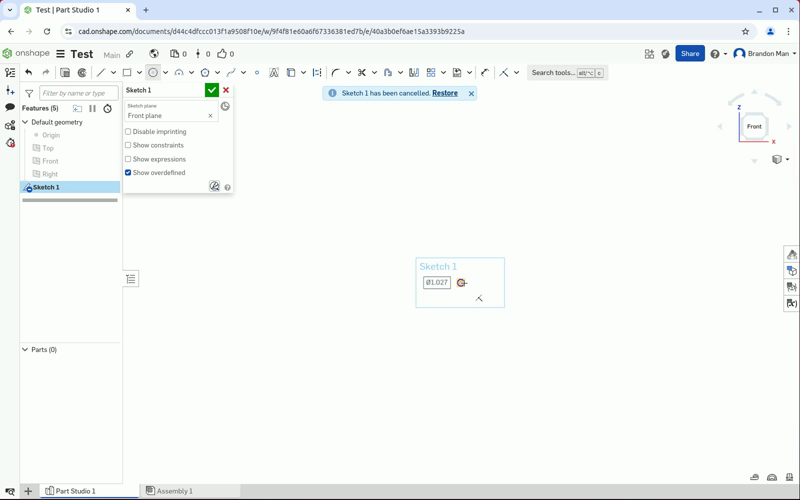
key(esc)
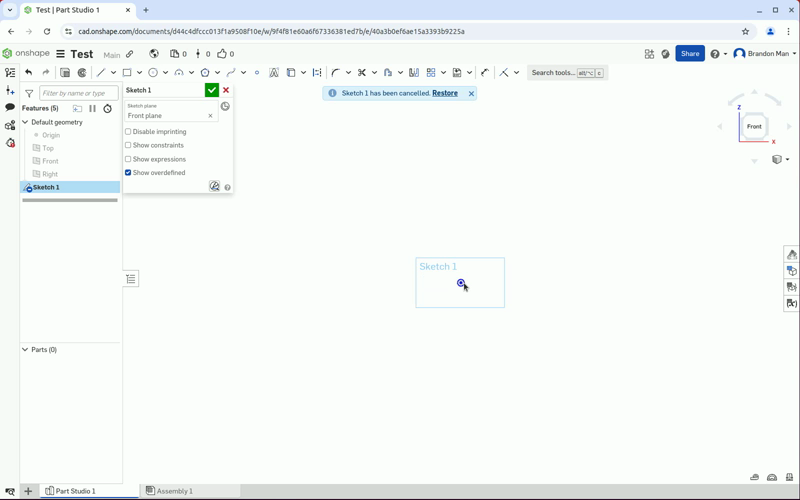
mouse_move(461, 283)
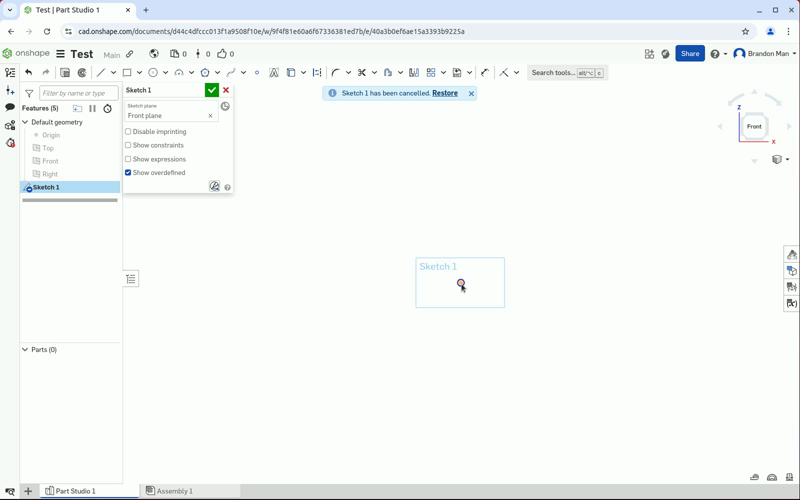
scroll(6)
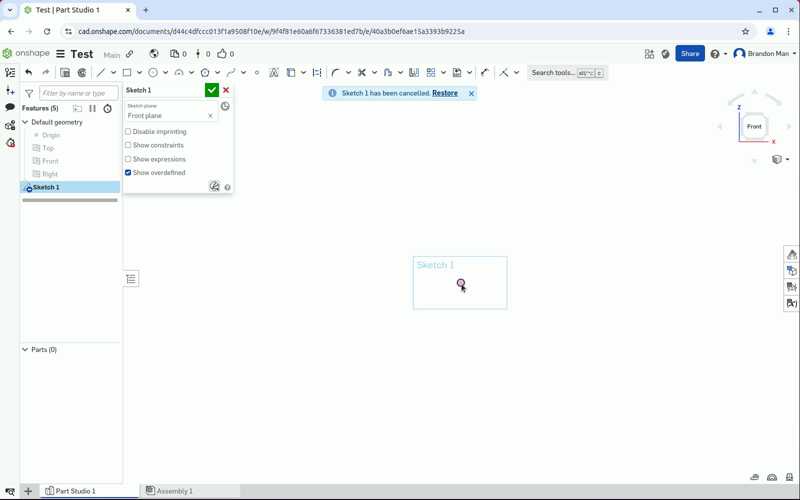
scroll(6)
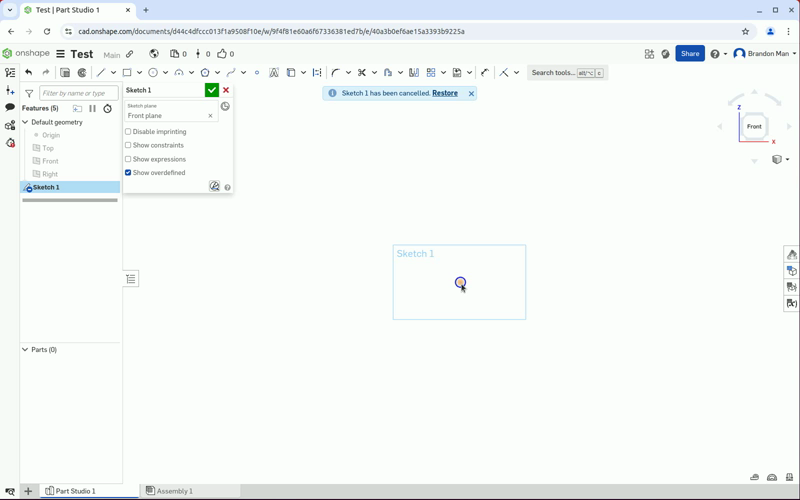
scroll(6)
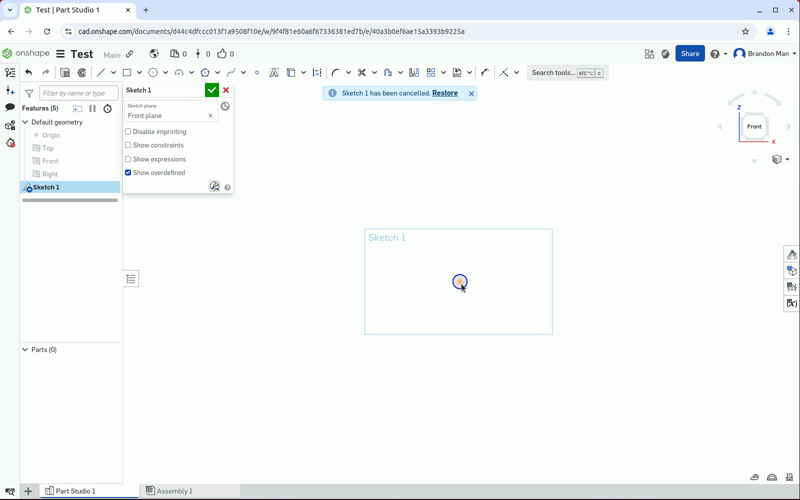
scroll(6)
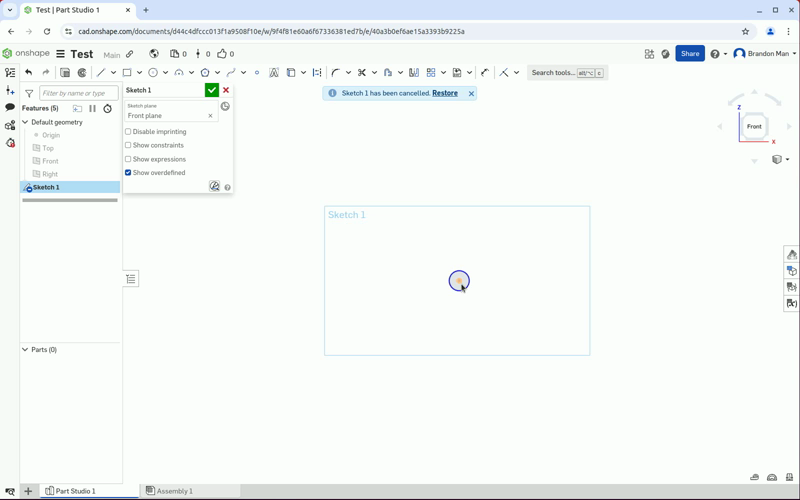
scroll(6)
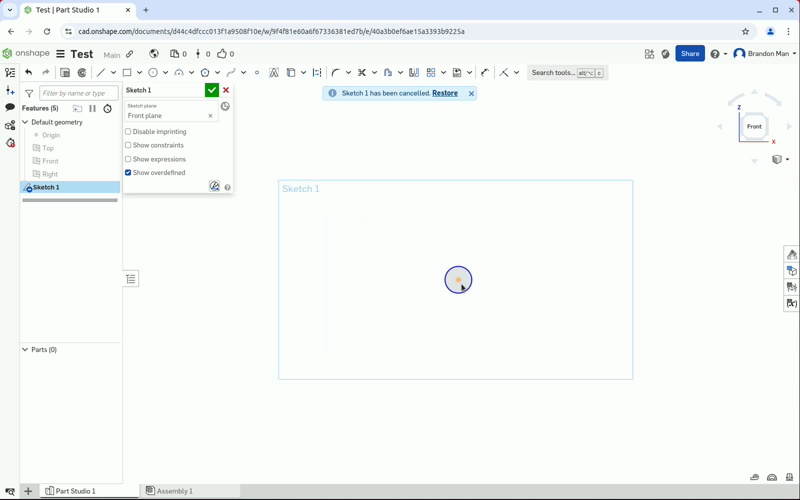
scroll(6)
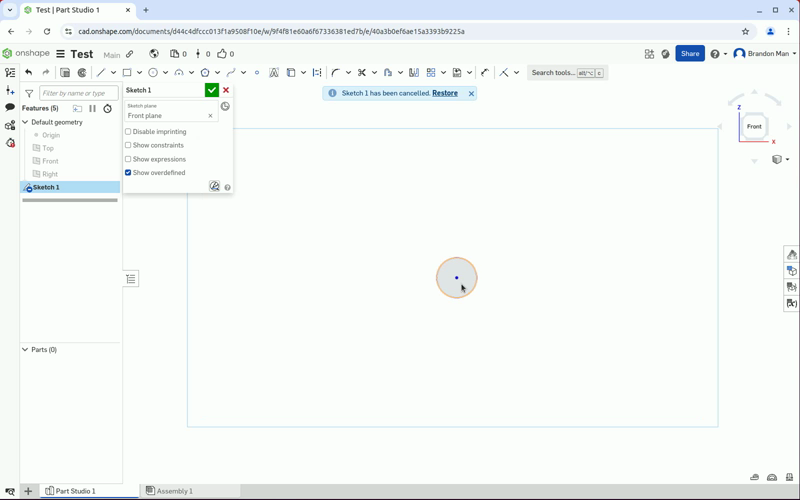
scroll(6)
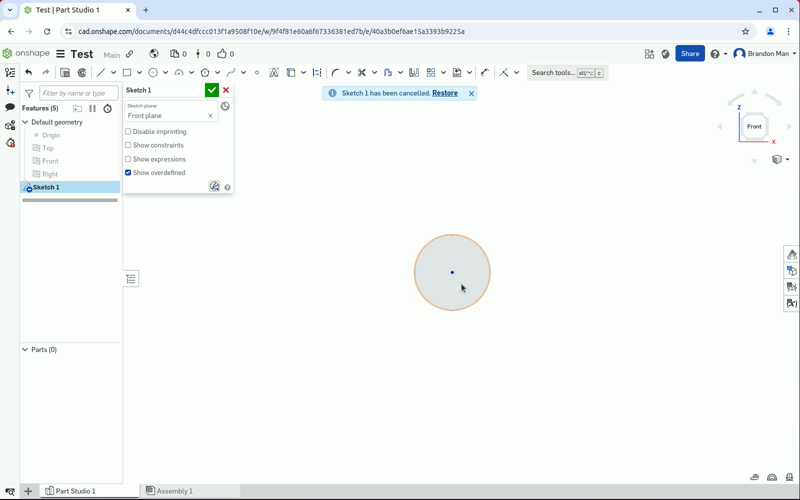
click(461, 283)
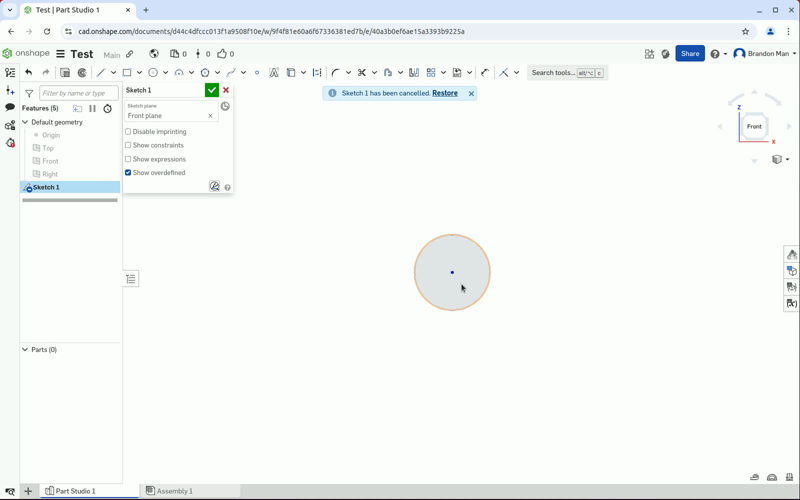
scroll(-6)
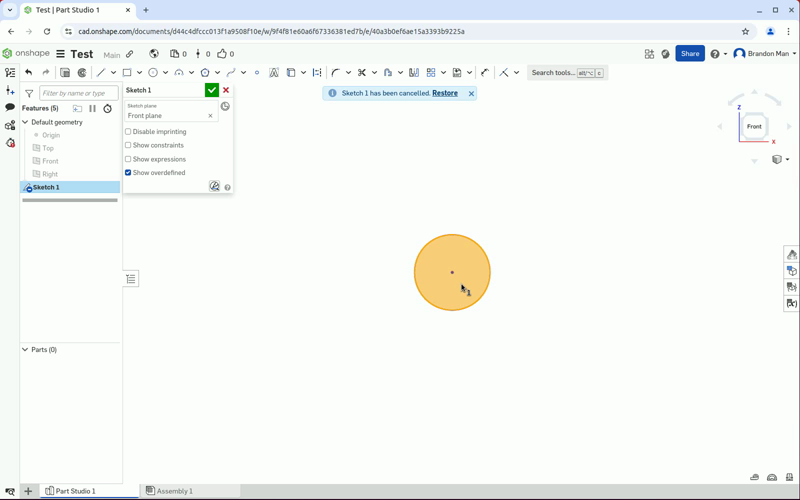
scroll(-6)
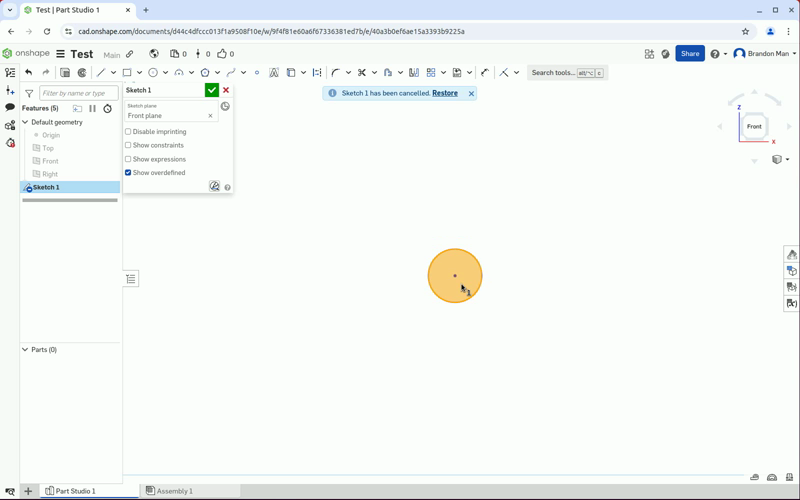
scroll(-6)
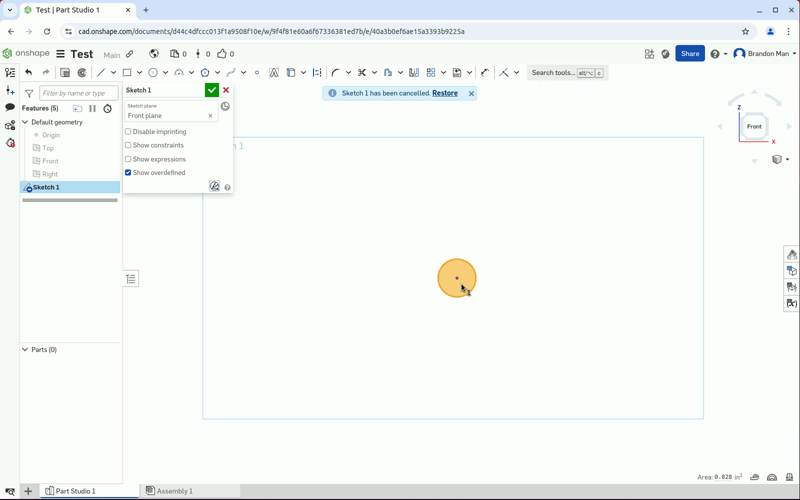
scroll(-6)
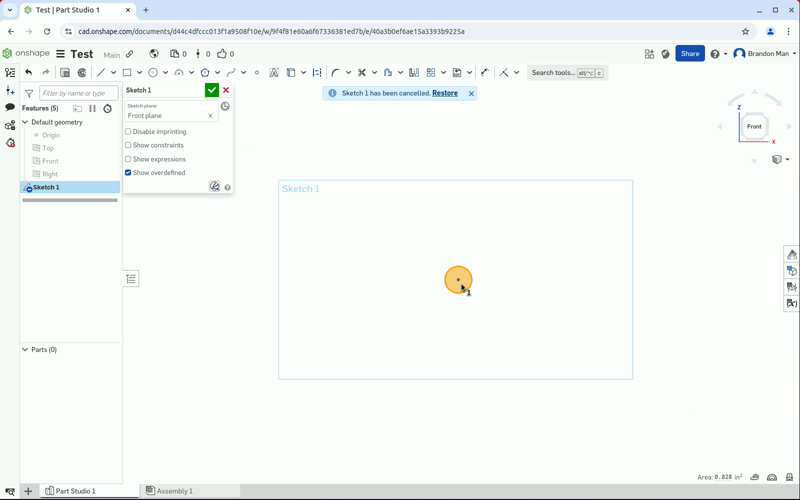
scroll(-6)
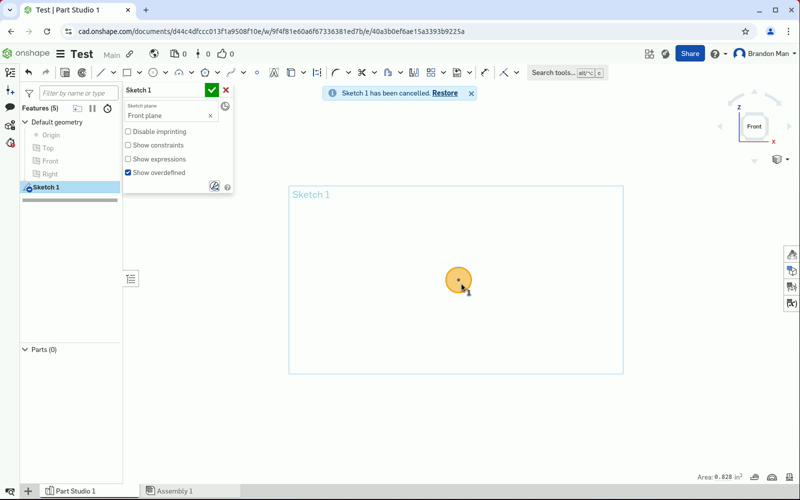
scroll(-6)
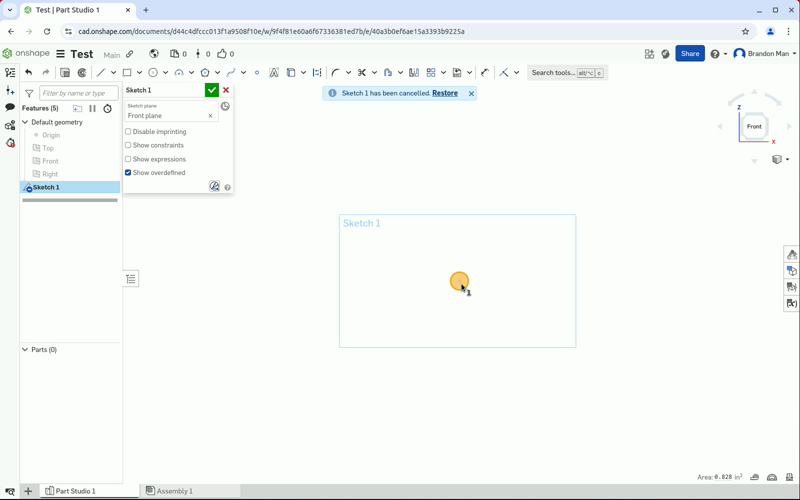
scroll(-6)
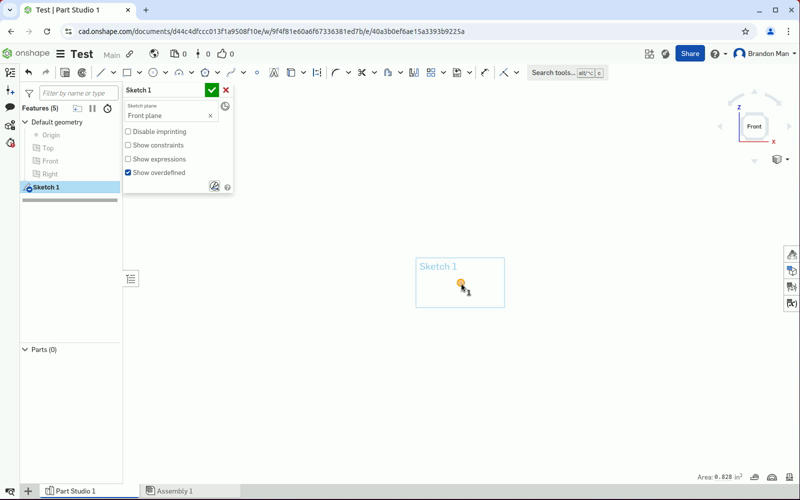
mouse_move(73, 352)
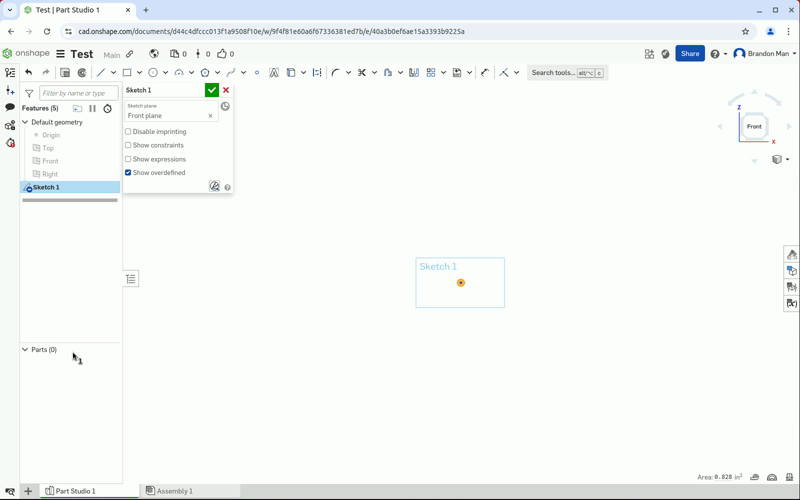
key(shift+y)
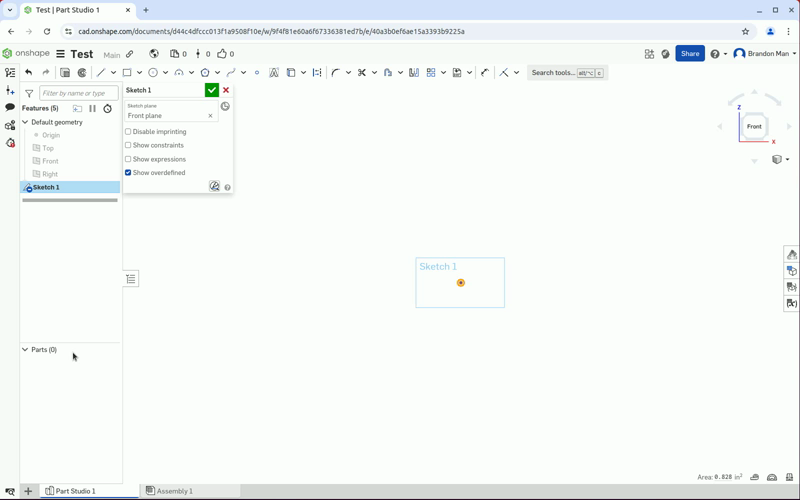
key(shift+e)
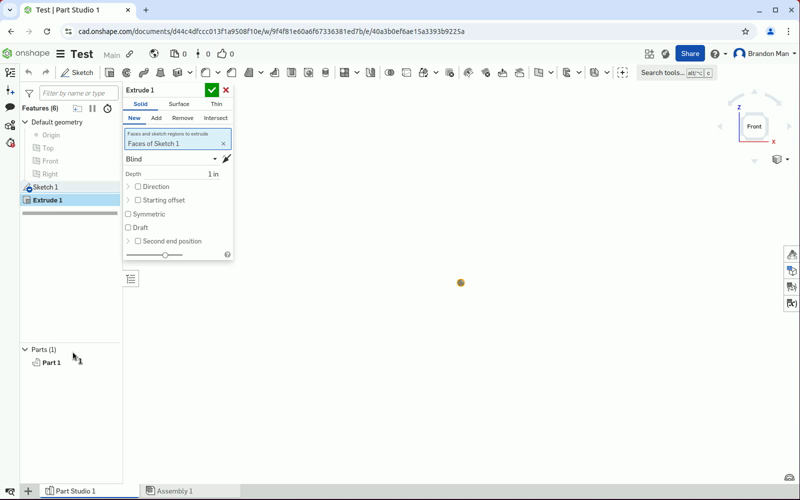
mouse_move(143, 106)
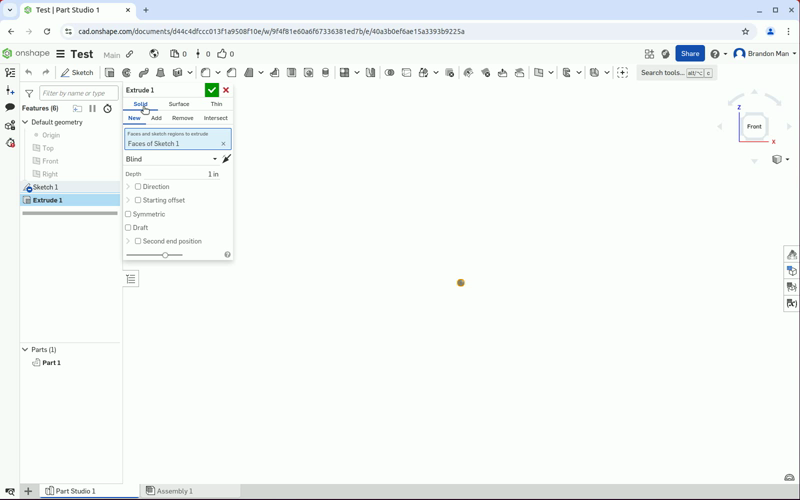
click(143, 106)
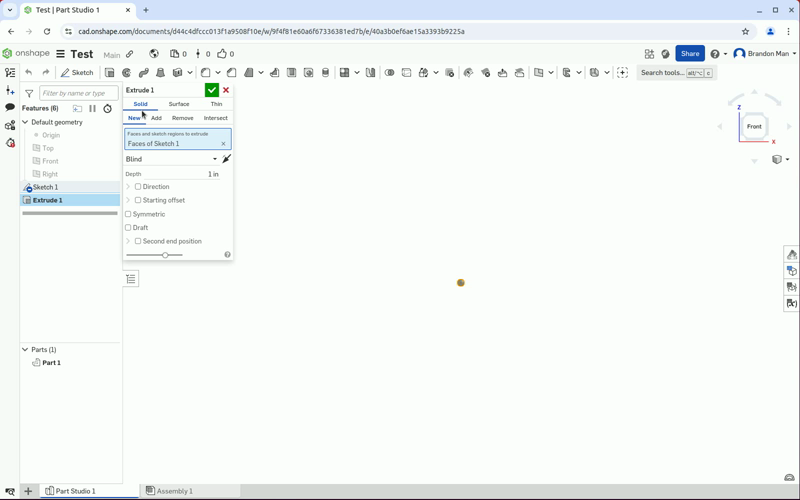
mouse_move(137, 120)
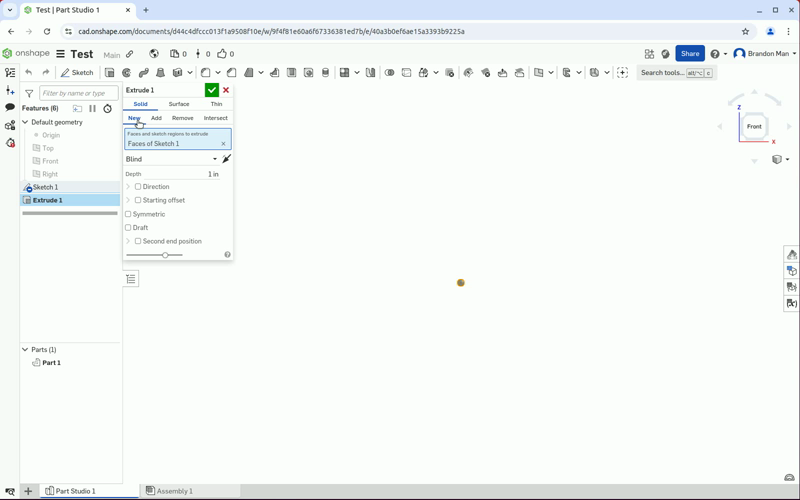
click(137, 120)
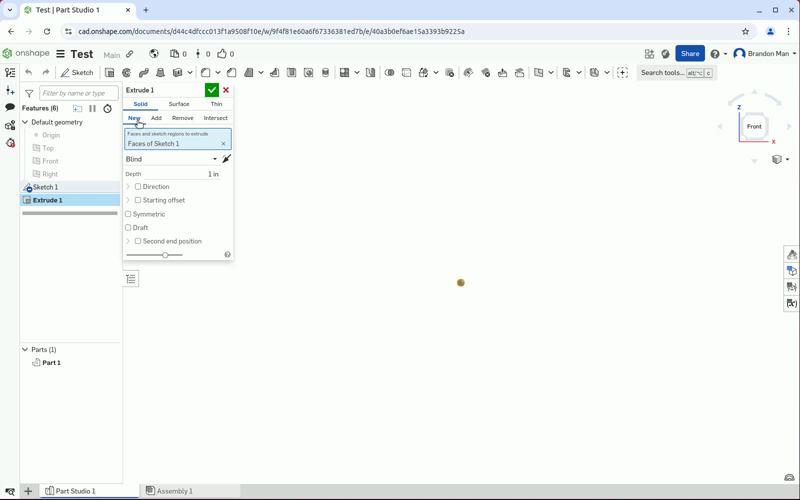
key(tab, 4)
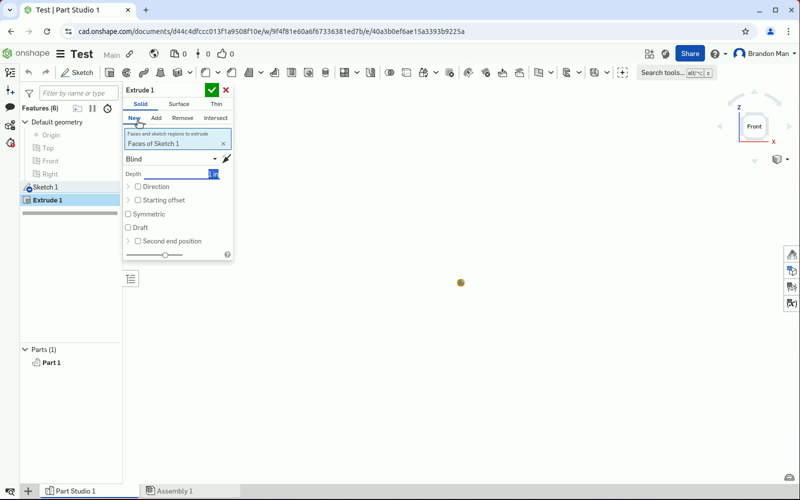
text(22.145)
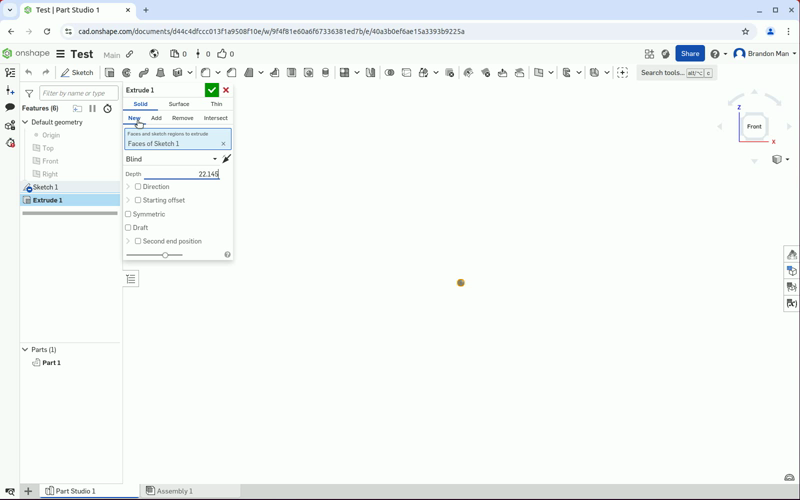
key(enter)
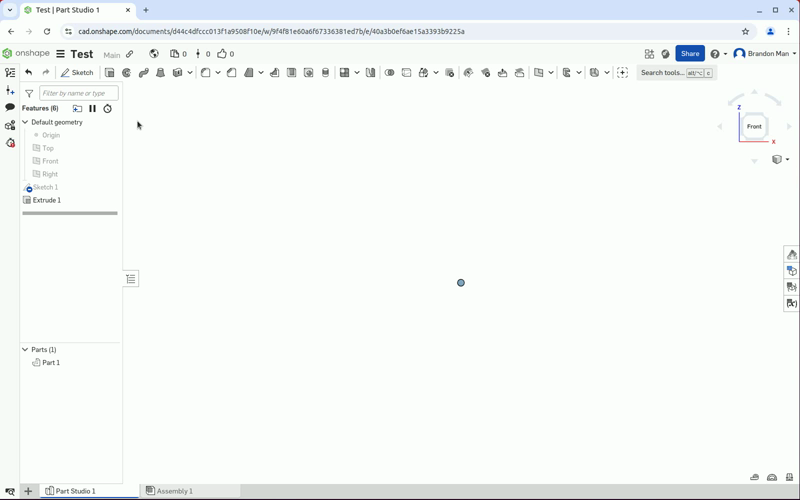
key(shift+h)
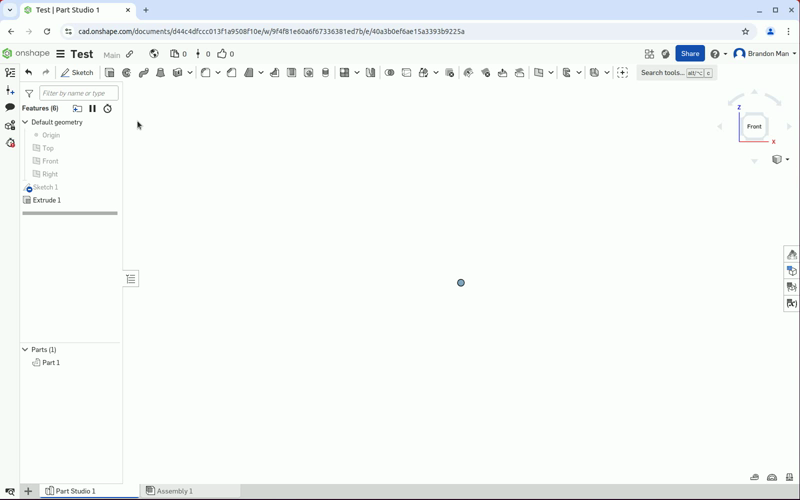
key(shift+h)
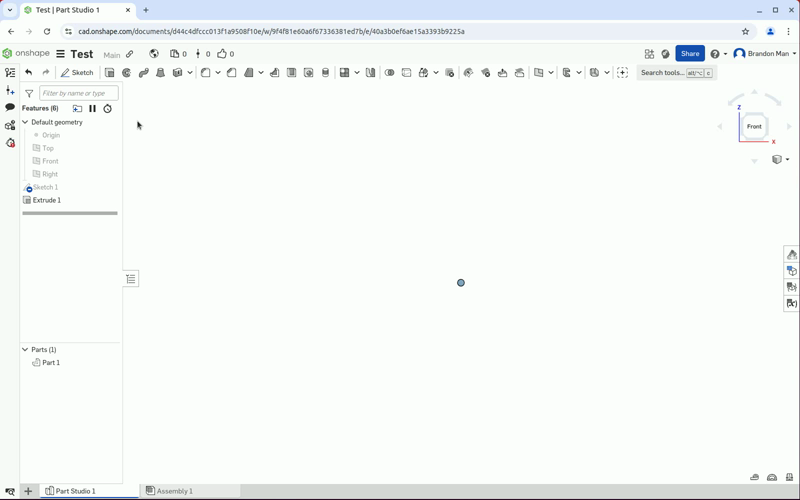
mouse_move(73, 189)
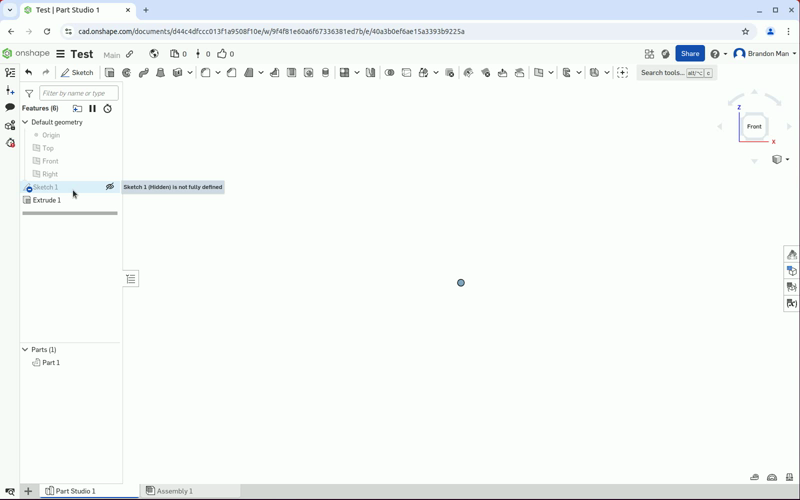
click(73, 189)
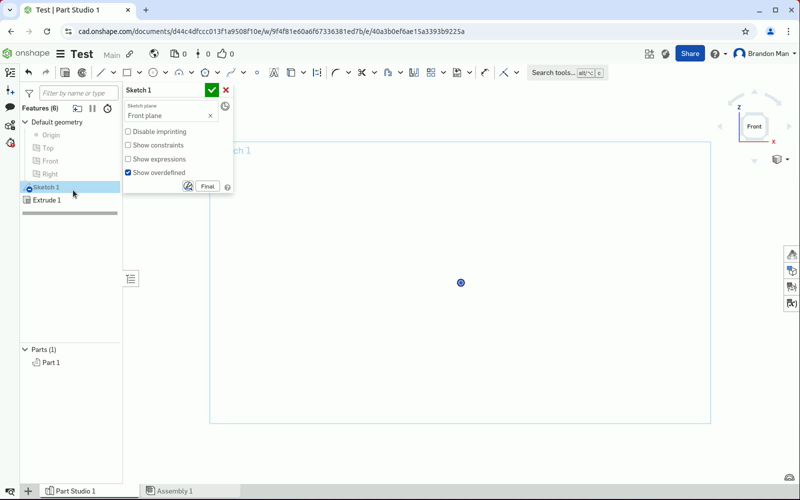
mouse_move(229, 92)
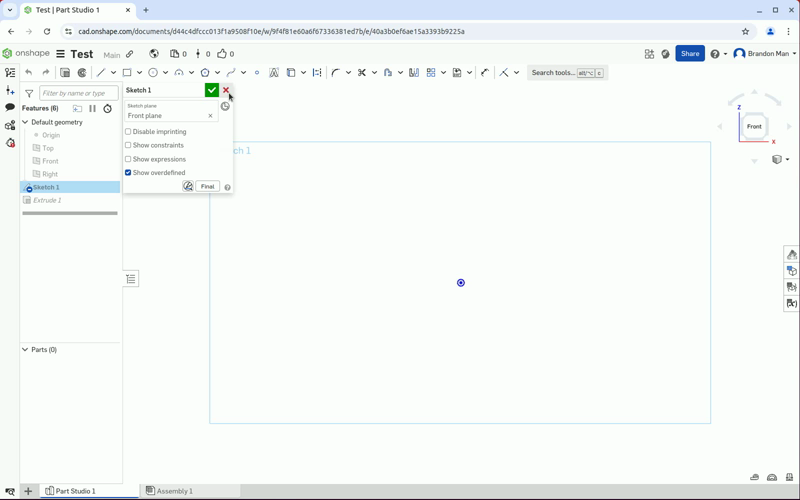
click(229, 92)
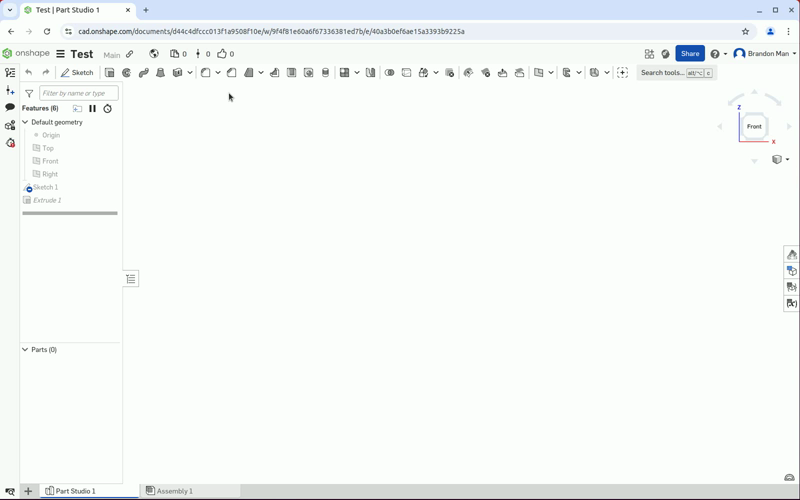
mouse_move(541, 75)
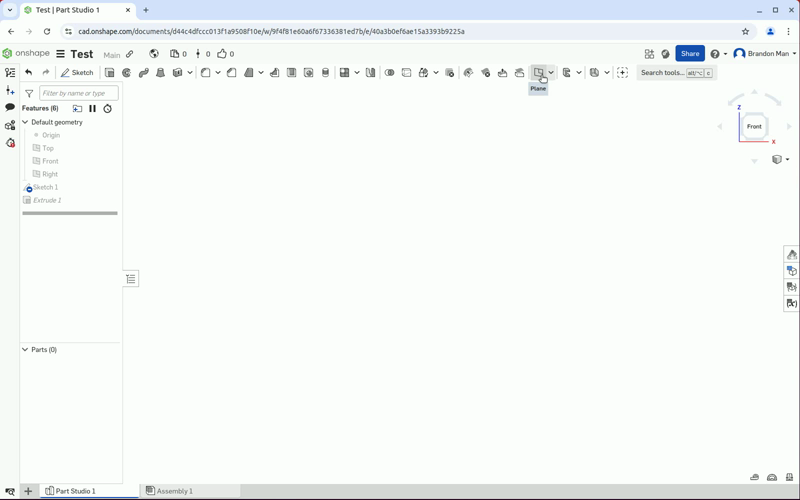
click(541, 75)
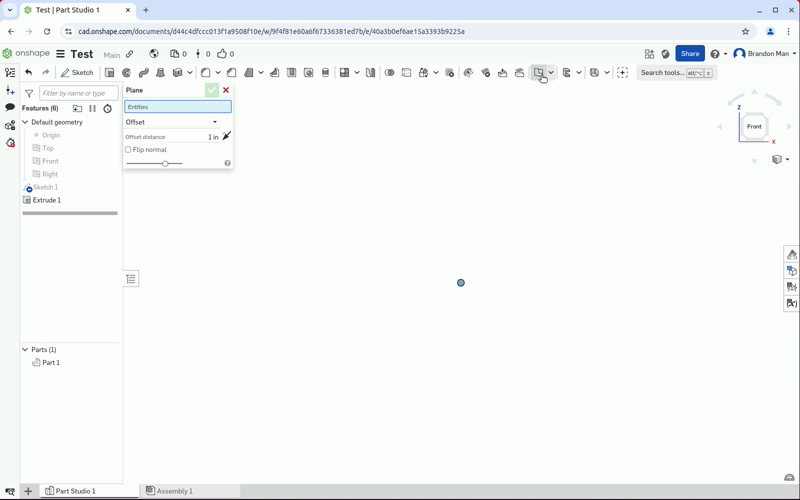
mouse_move(73, 163)
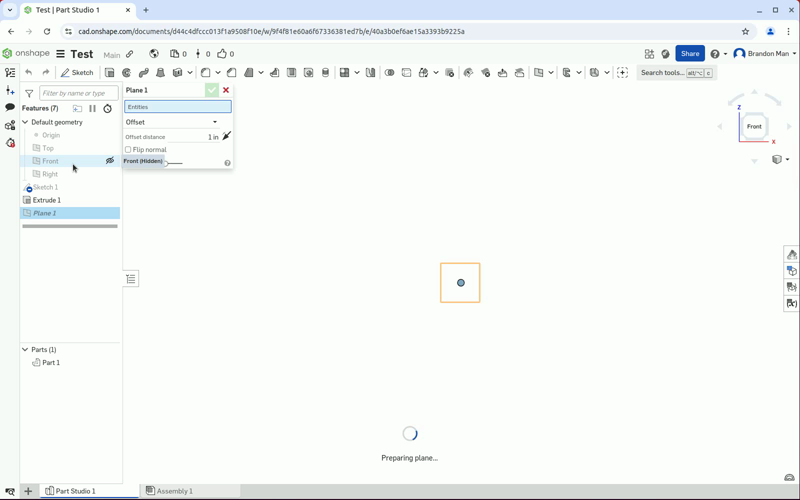
click(73, 163)
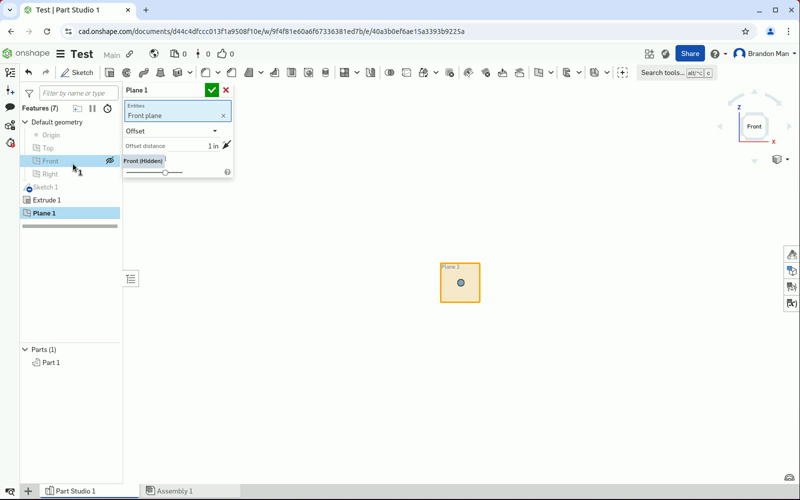
key(tab, 2)
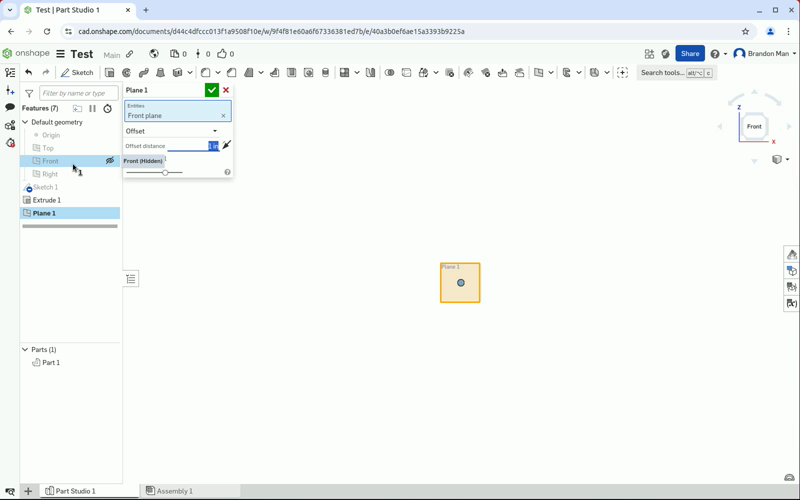
text(22.153)
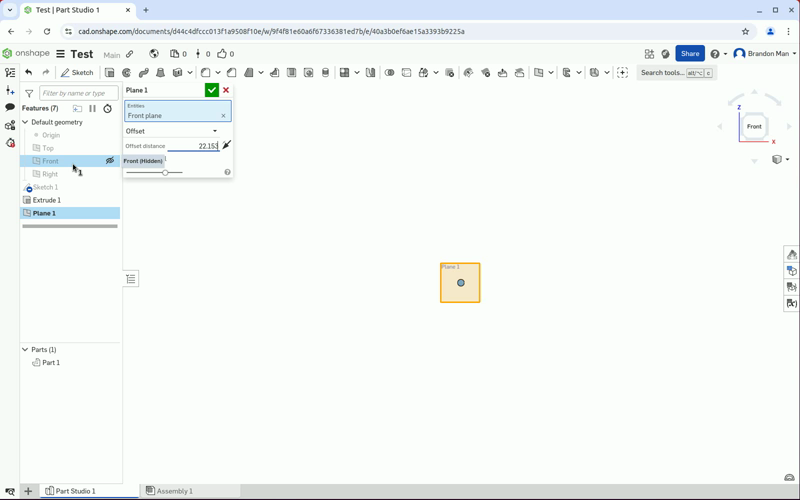
key(enter, 2)
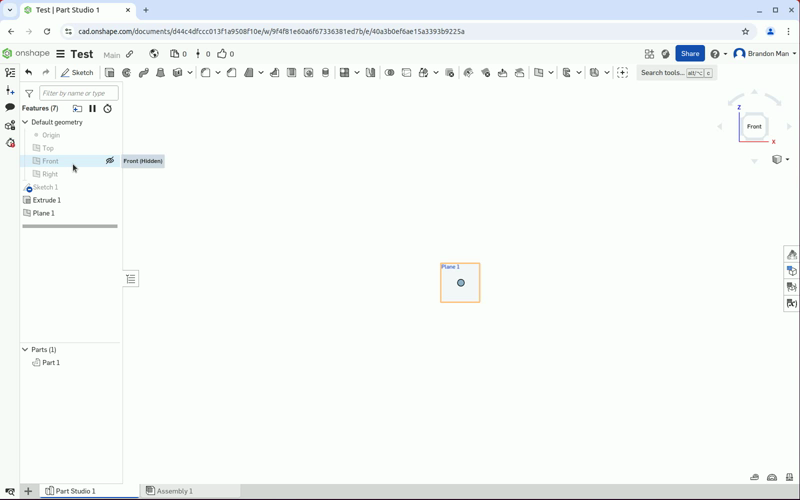
key(shift+s)
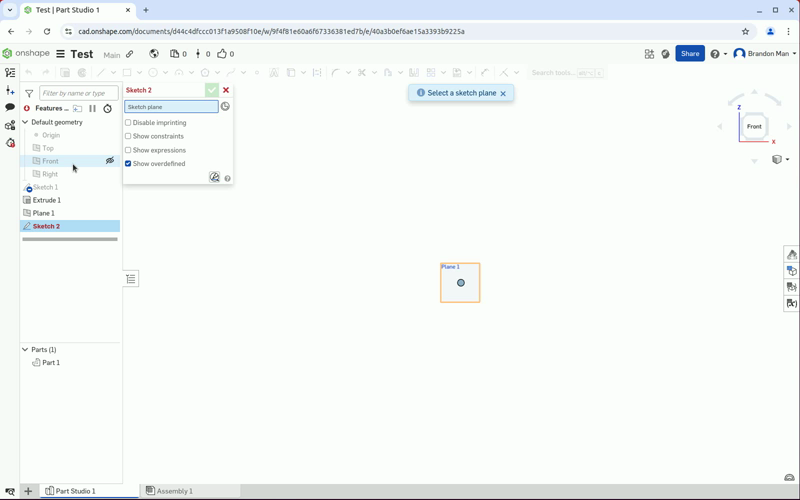
mouse_move(73, 215)
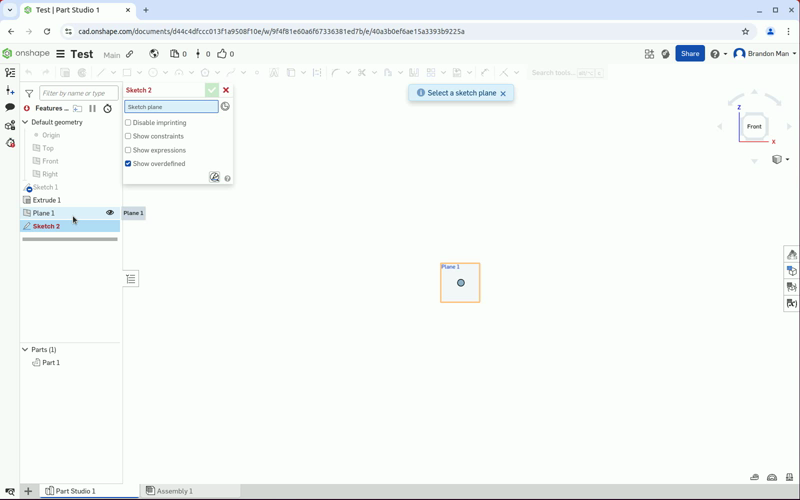
click(73, 215)
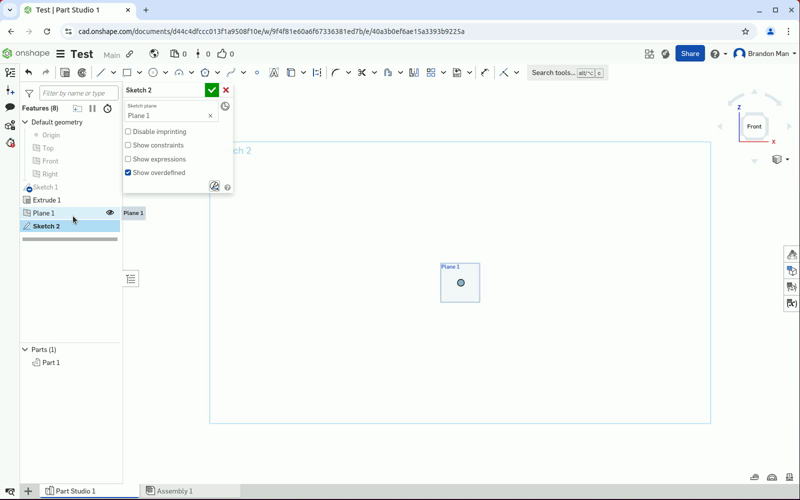
mouse_move(73, 352)
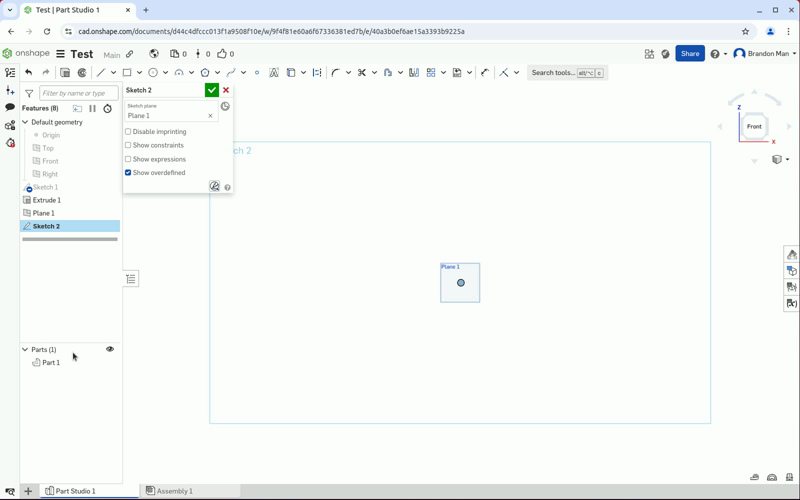
key(y)
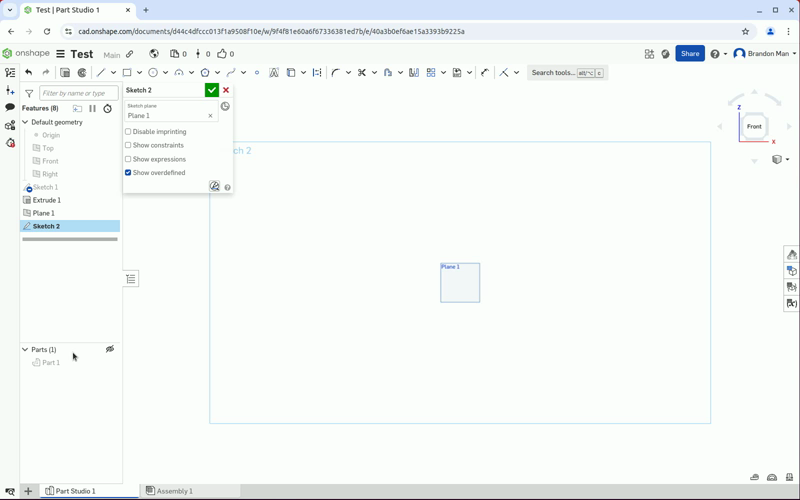
key(c)
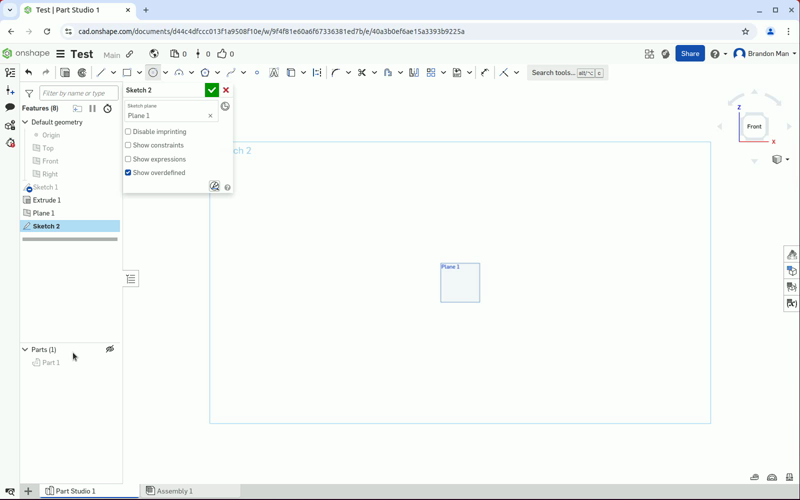
key_down(shift)
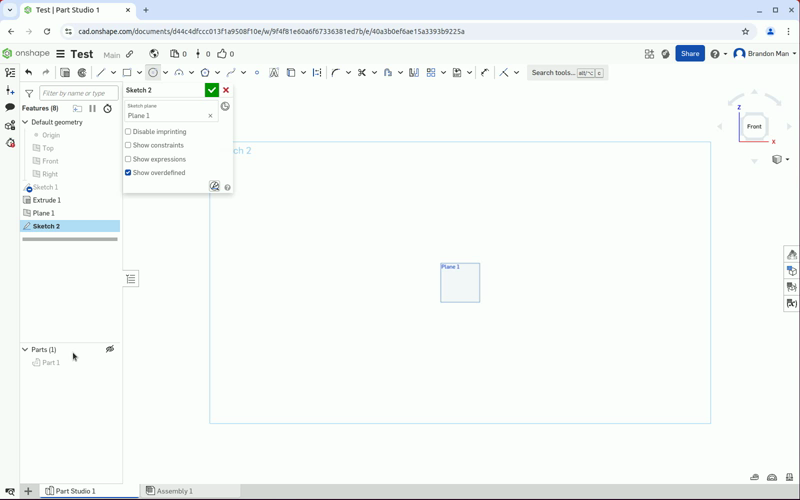
mouse_move(461, 282)
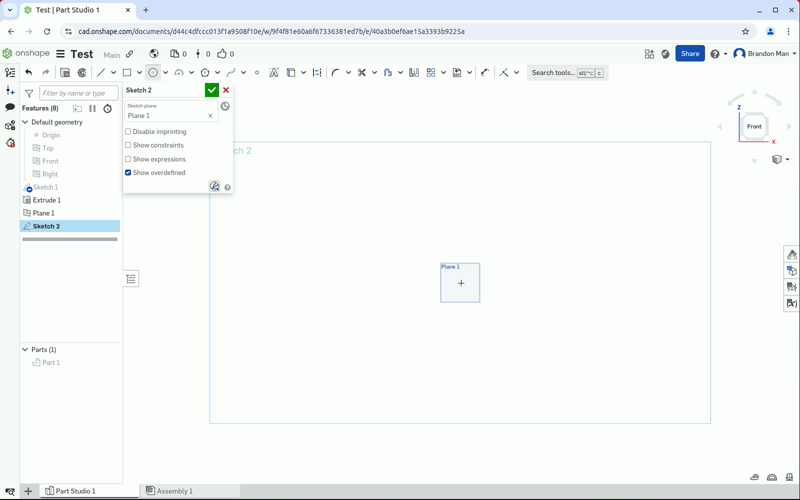
click(461, 282)
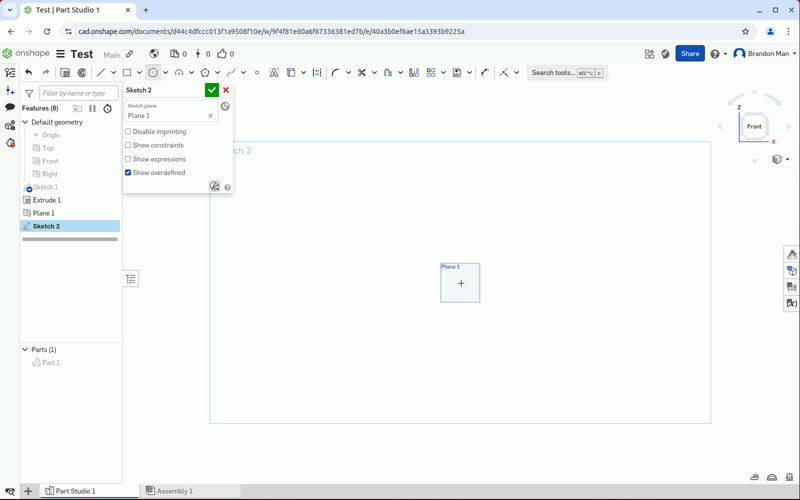
key_up(shift)
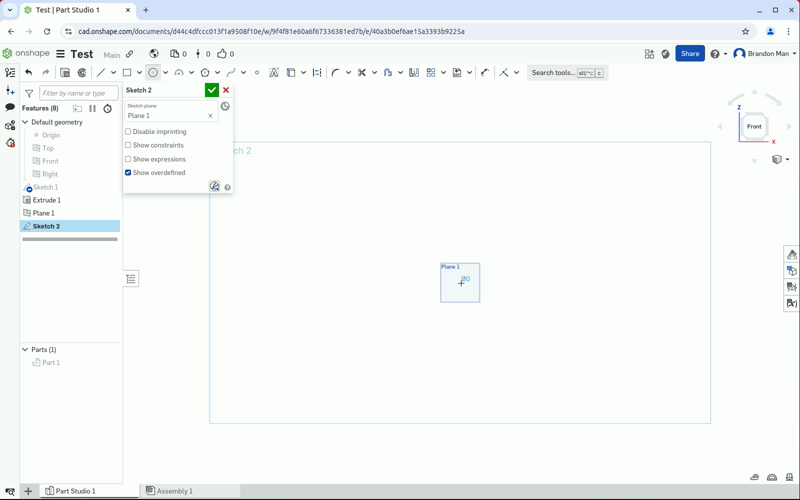
mouse_move(463, 282)
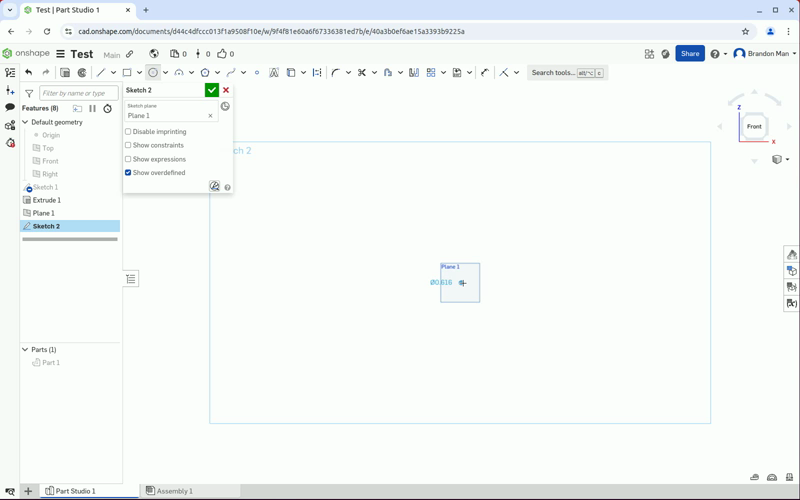
scroll(6)
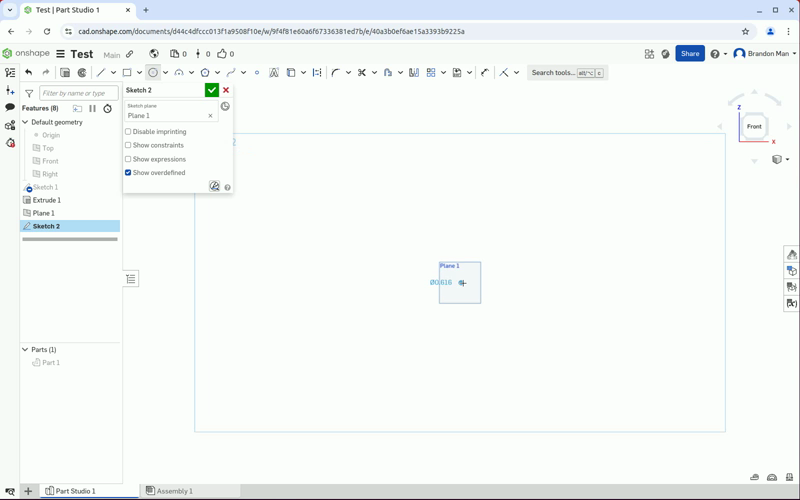
scroll(6)
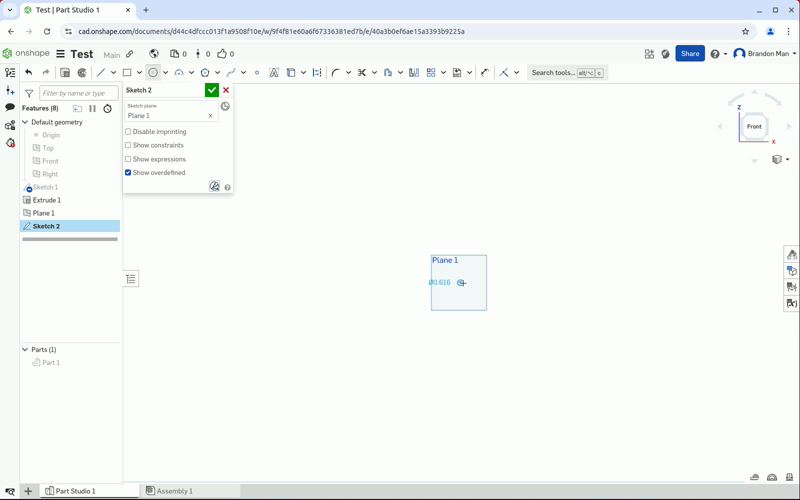
scroll(6)
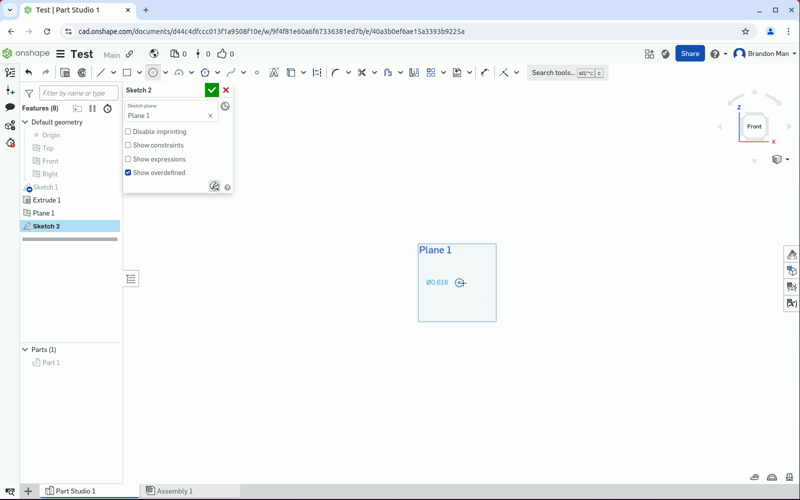
scroll(6)
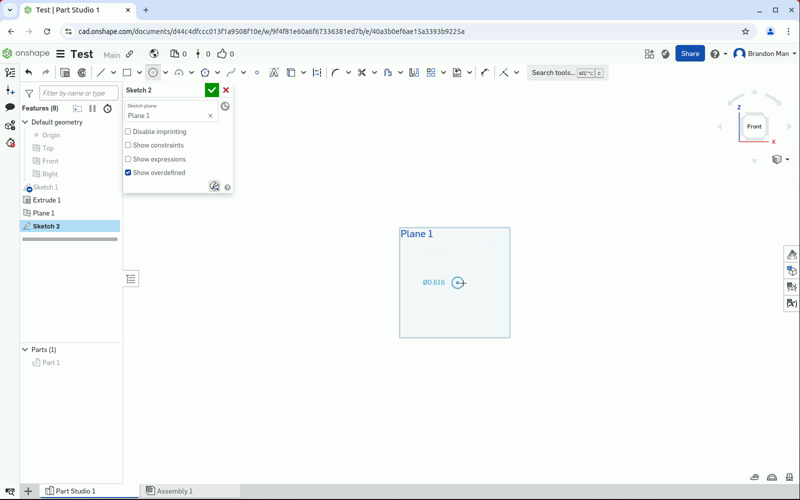
scroll(6)
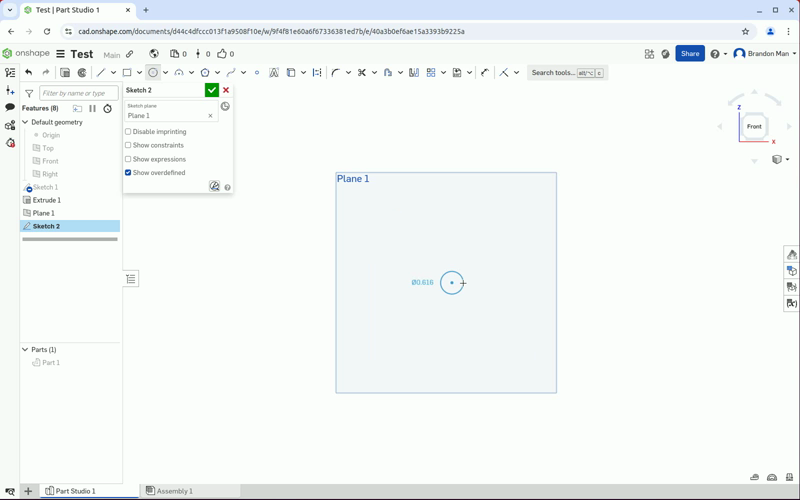
scroll(6)
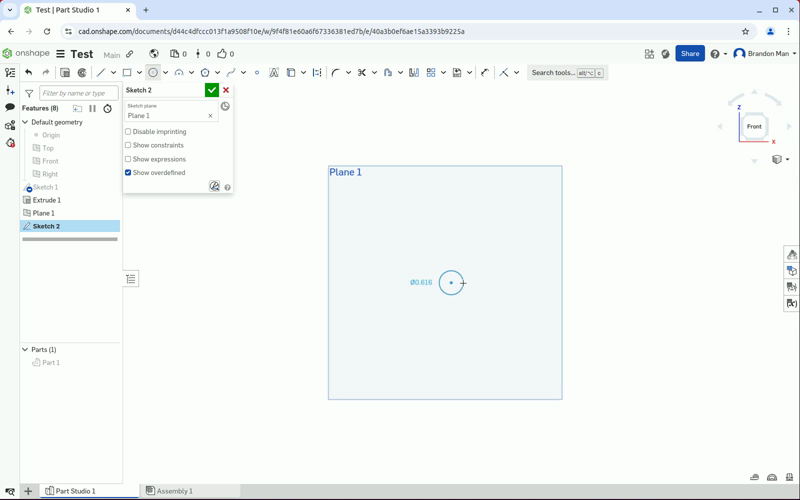
scroll(6)
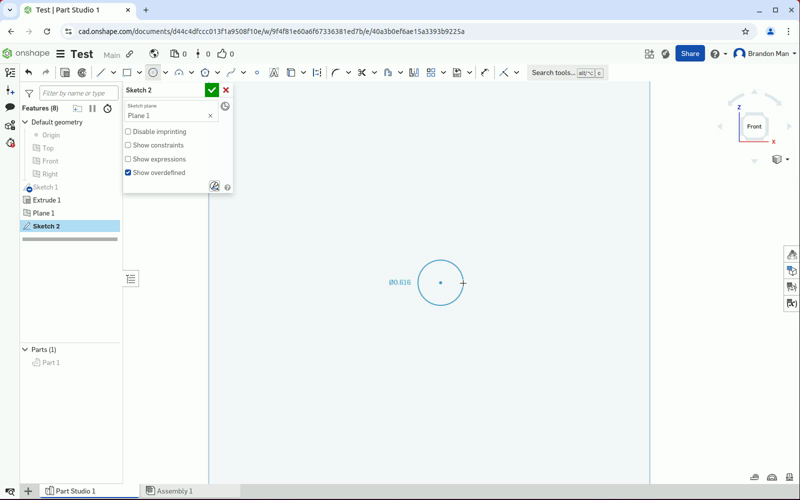
click(463, 282)
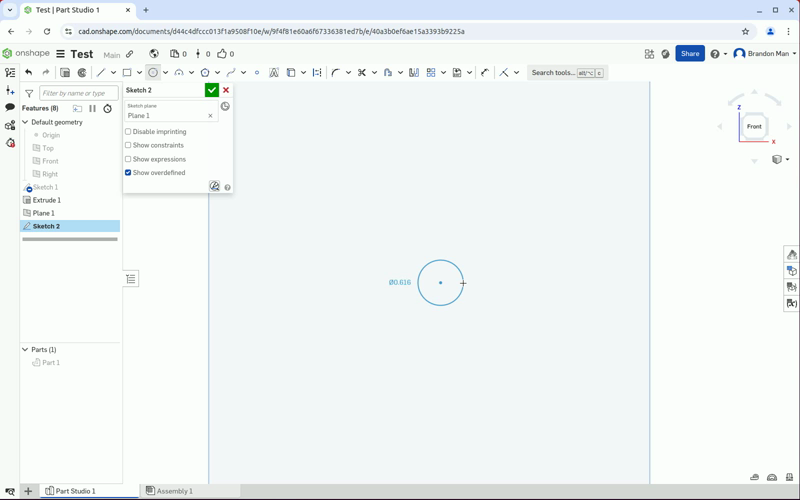
scroll(-6)
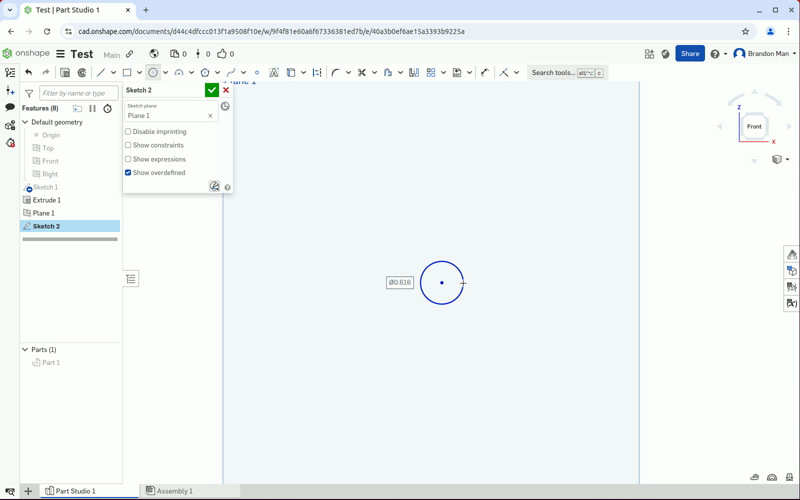
scroll(-6)
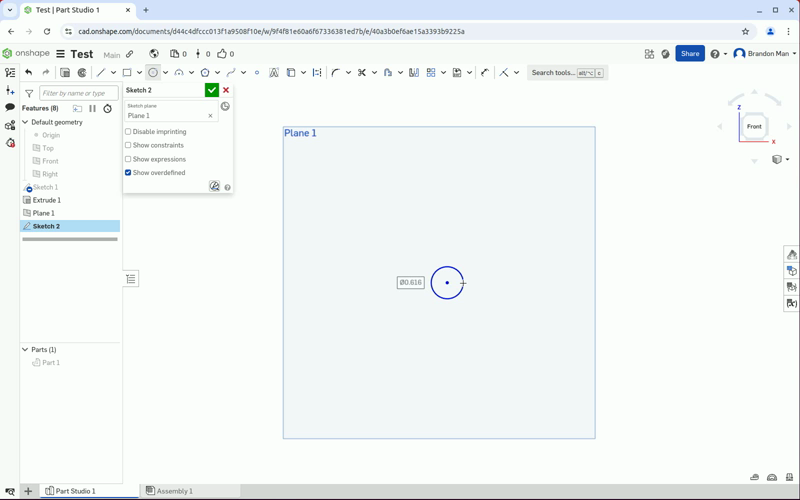
scroll(-6)
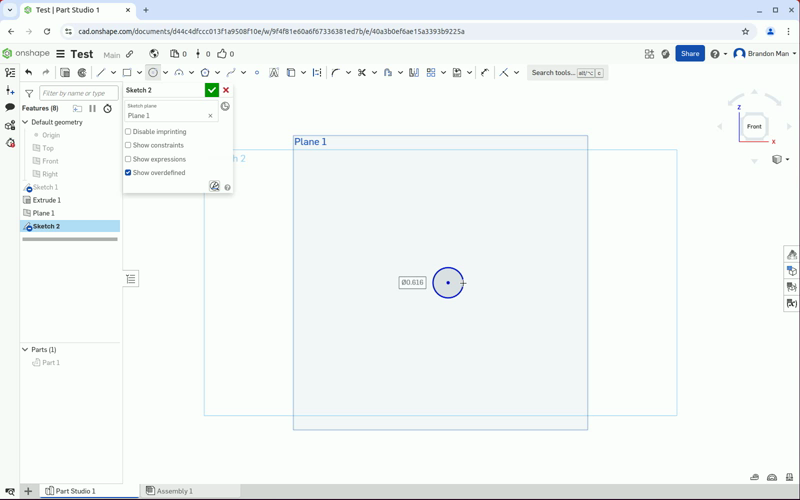
scroll(-6)
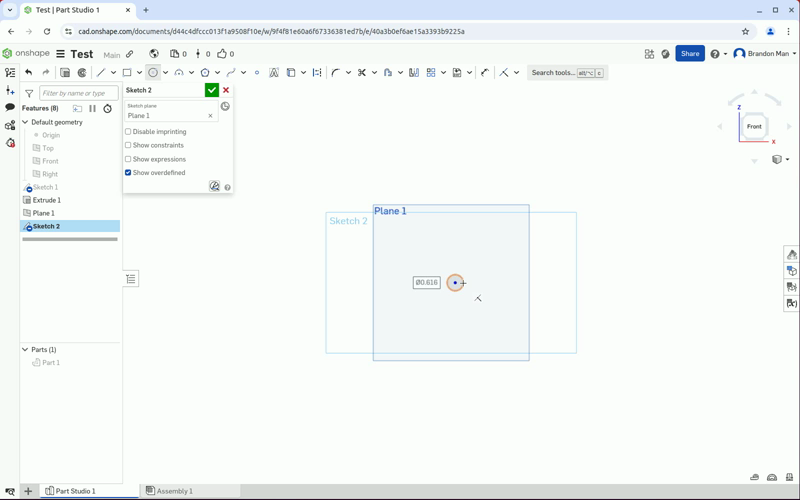
scroll(-6)
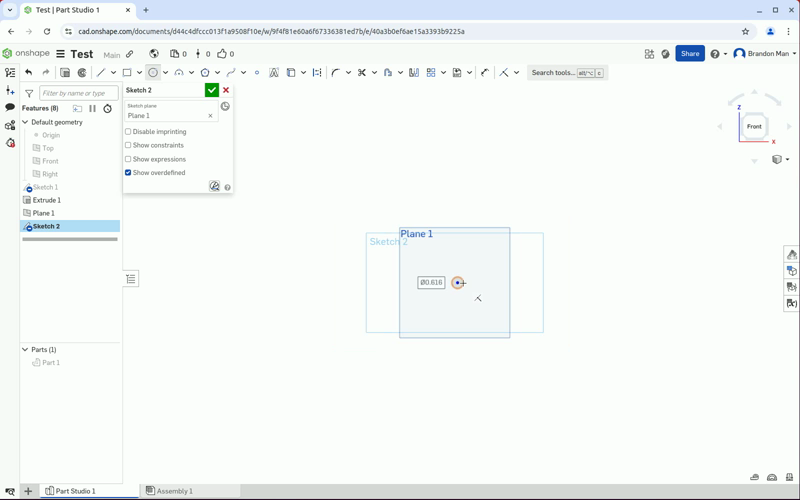
scroll(-6)
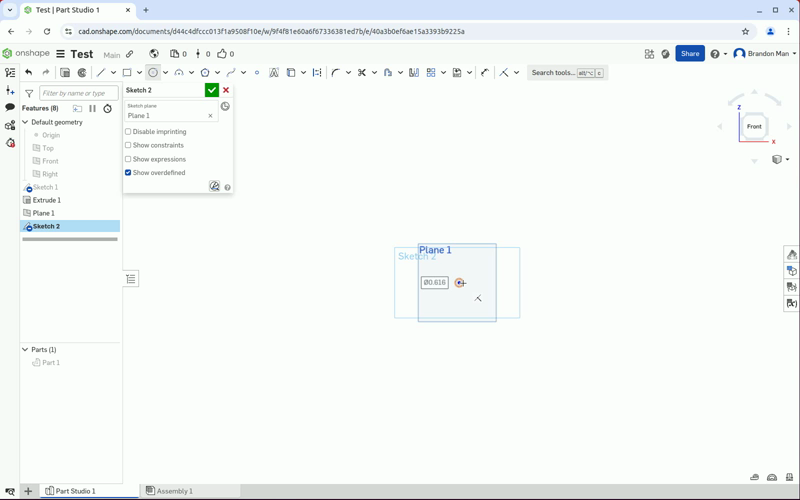
scroll(-6)
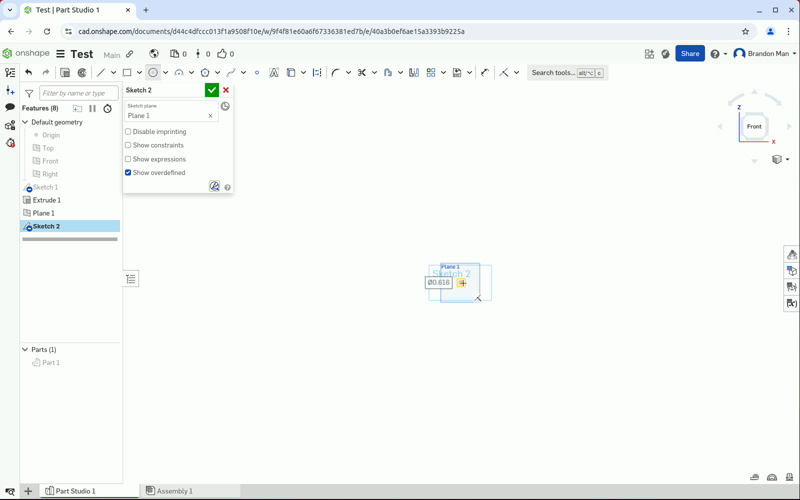
key(esc)
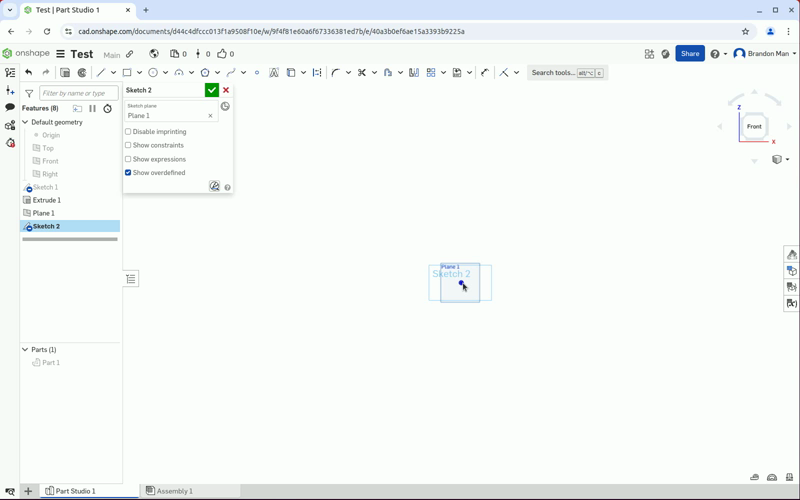
mouse_move(461, 282)
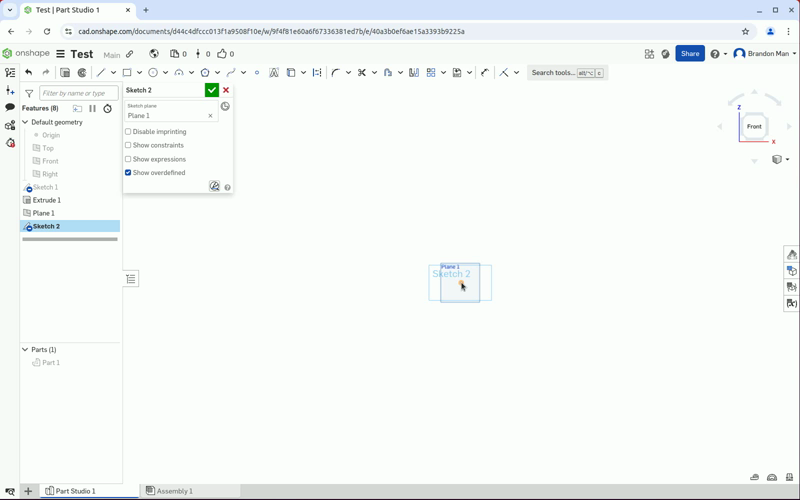
scroll(6)
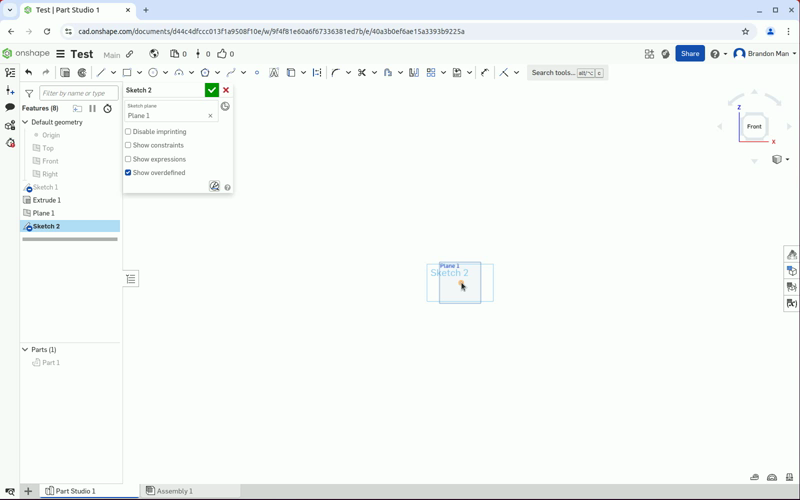
scroll(6)
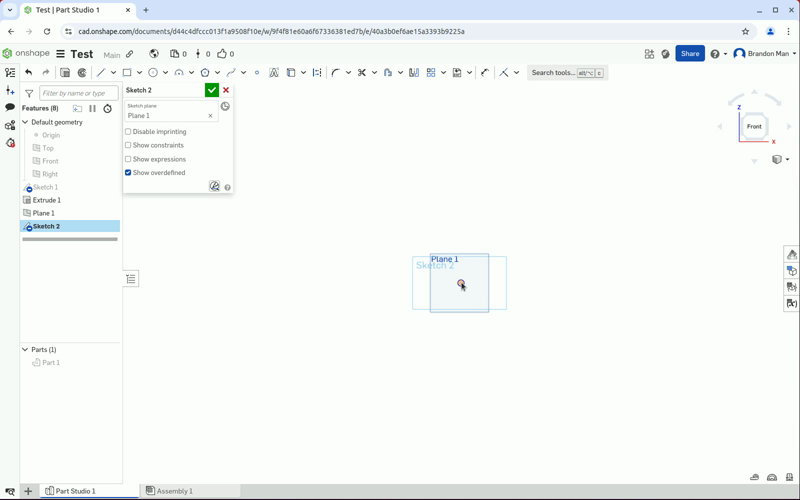
scroll(6)
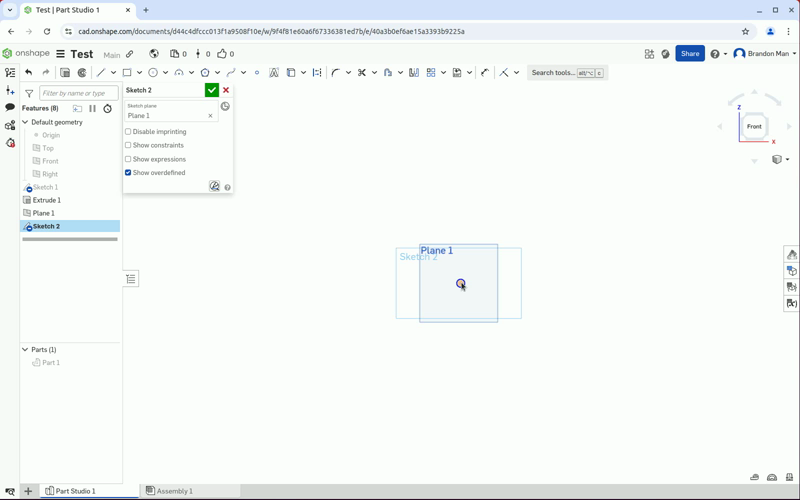
scroll(6)
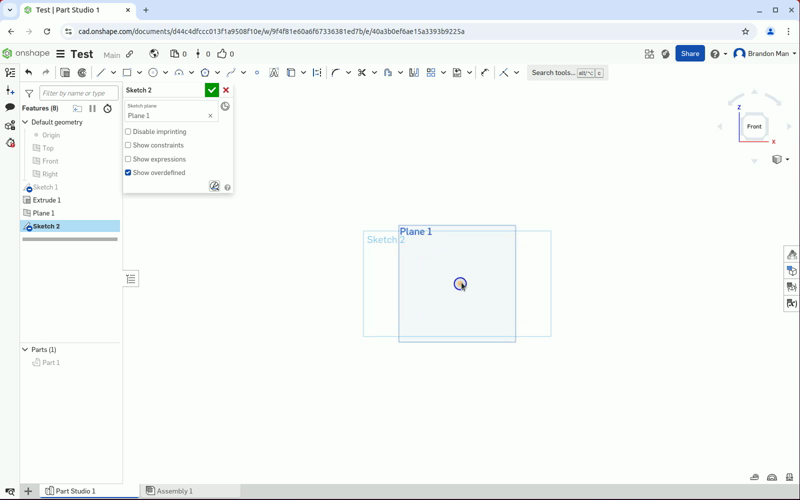
scroll(6)
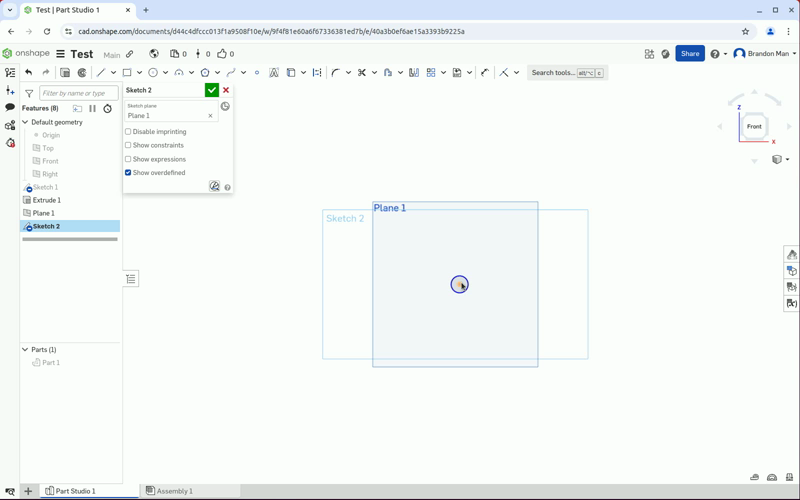
scroll(6)
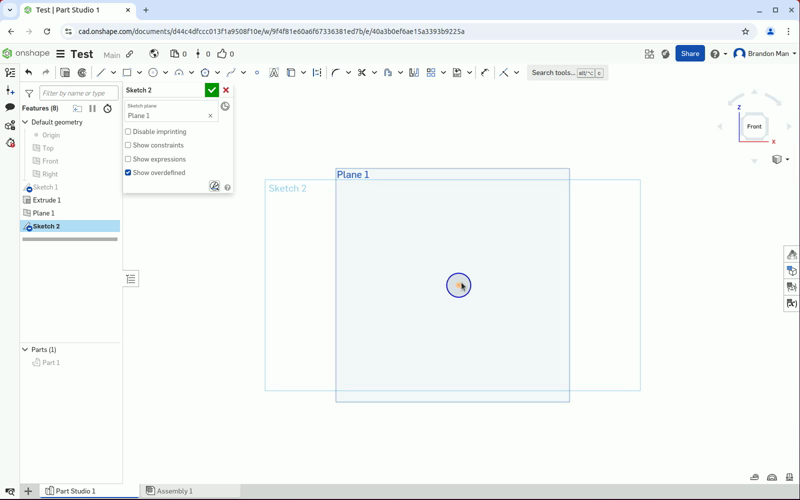
scroll(6)
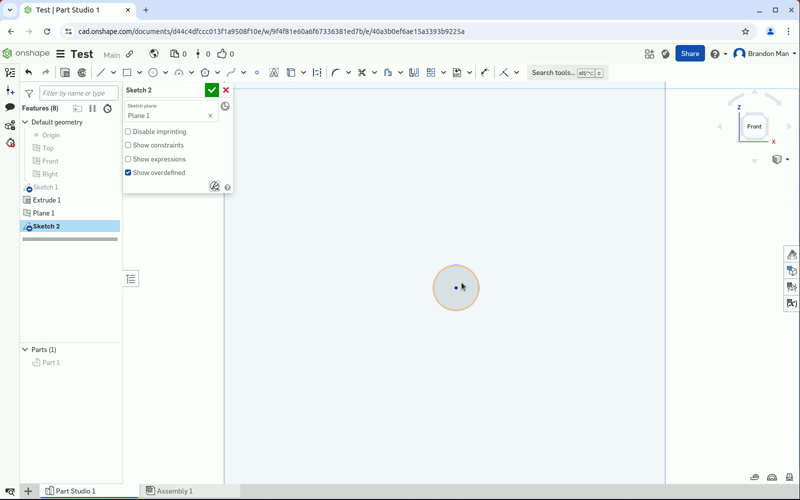
click(461, 282)
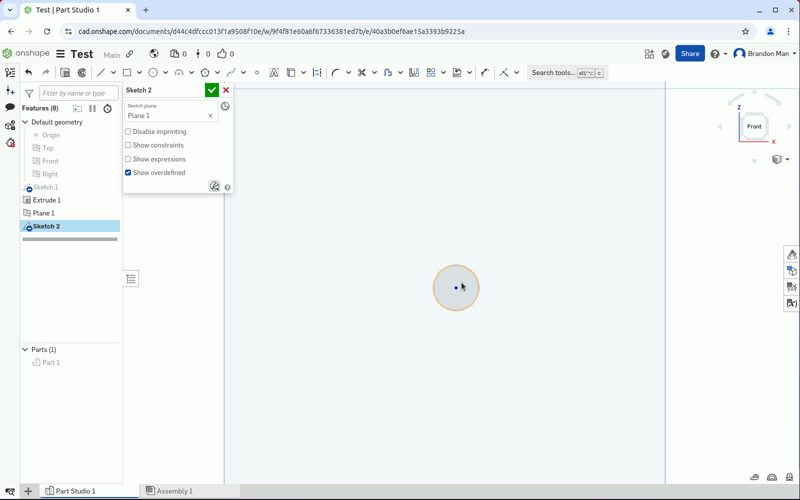
scroll(-6)
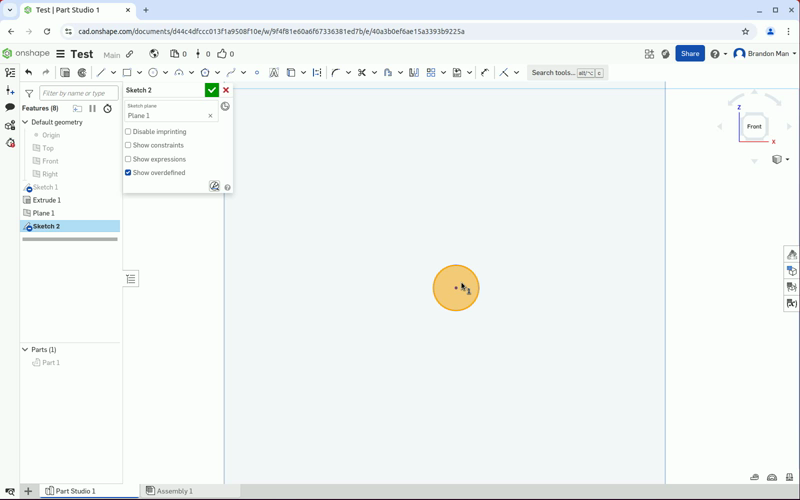
scroll(-6)
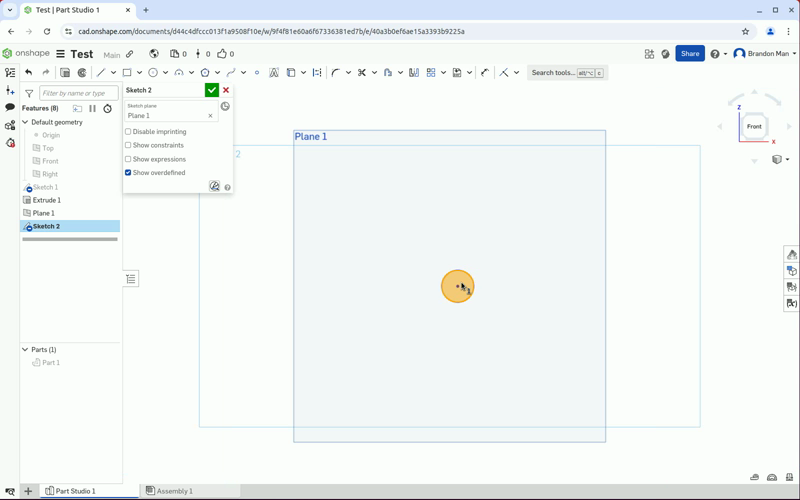
scroll(-6)
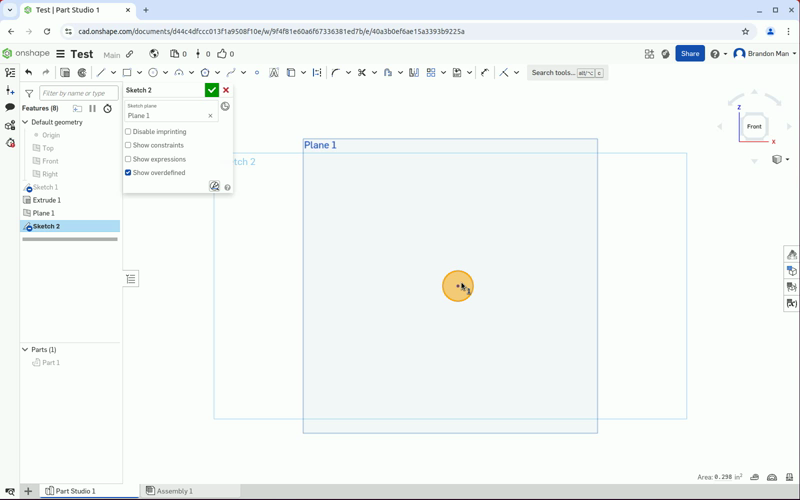
scroll(-6)
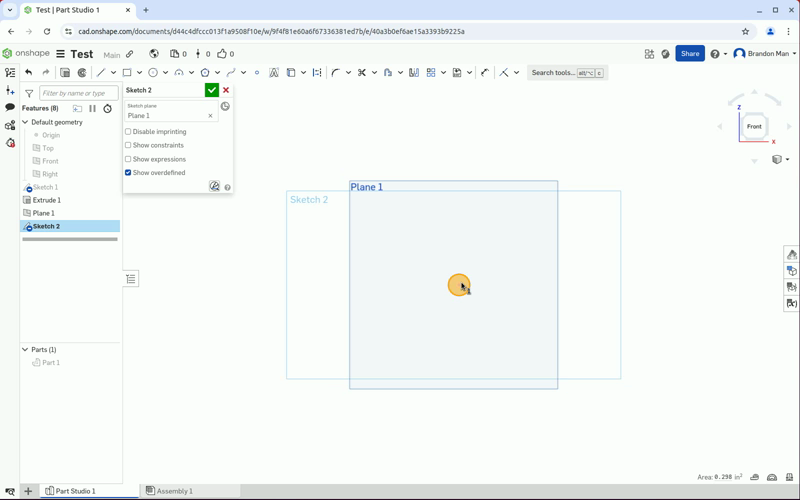
scroll(-6)
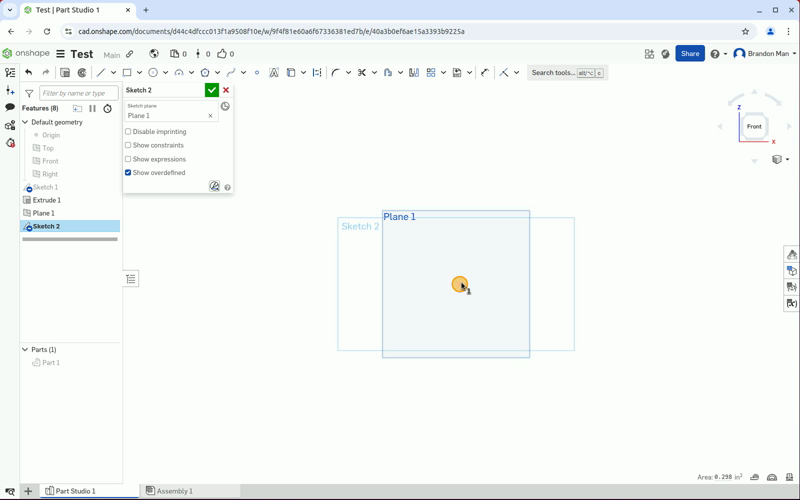
scroll(-6)
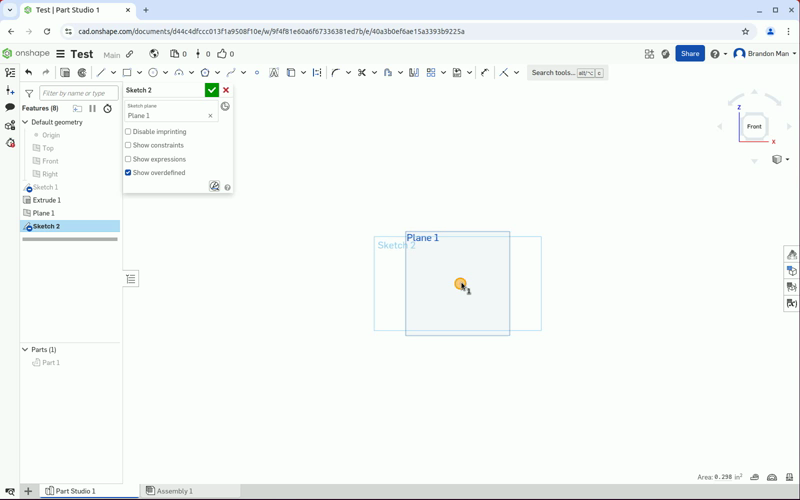
scroll(-6)
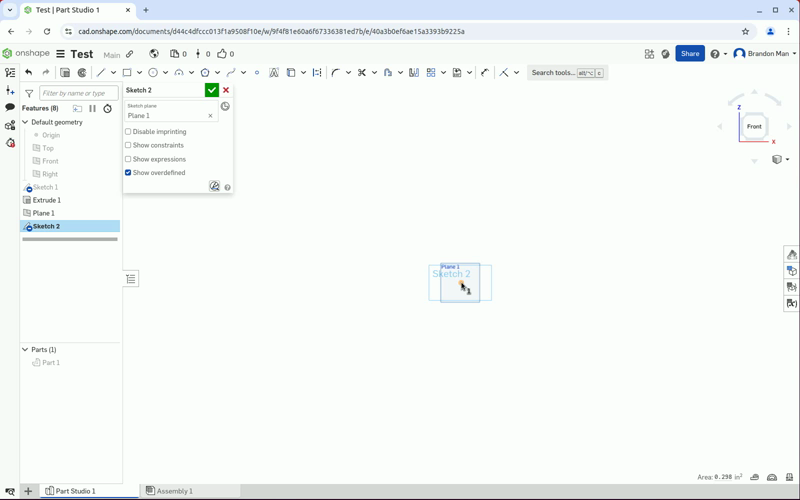
mouse_move(73, 352)
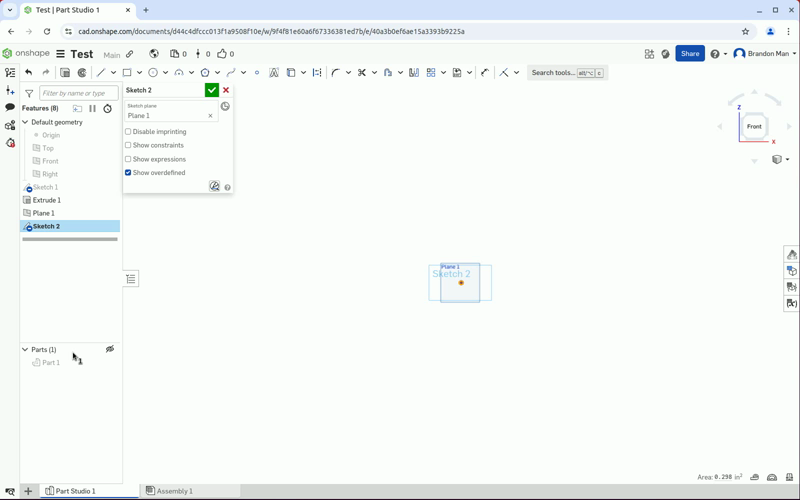
key(shift+y)
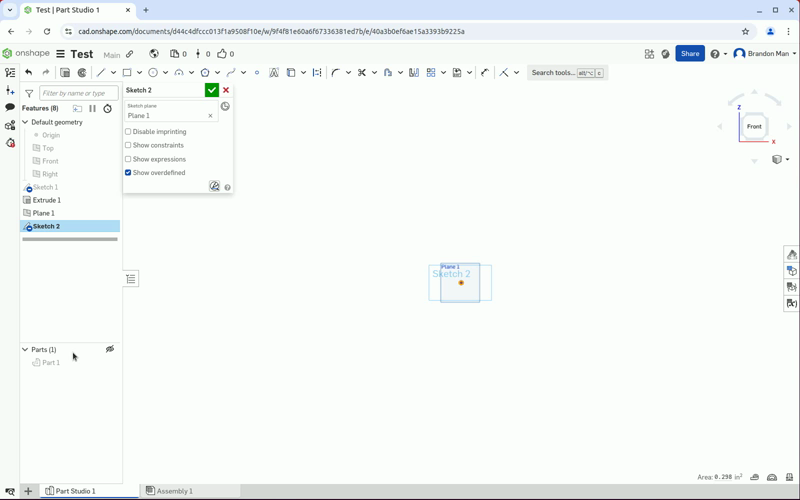
key(shift+e)
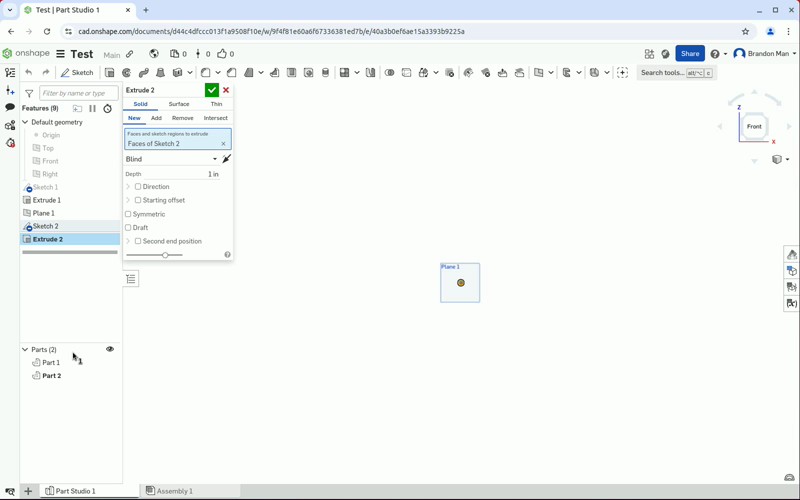
mouse_move(143, 106)
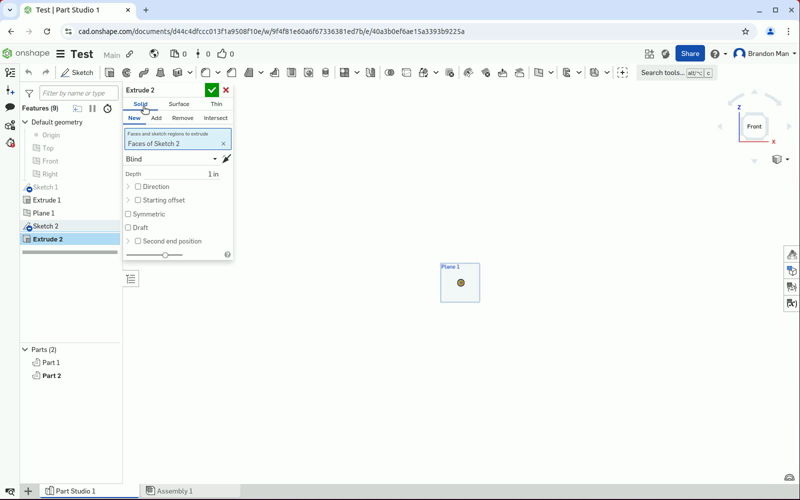
click(143, 106)
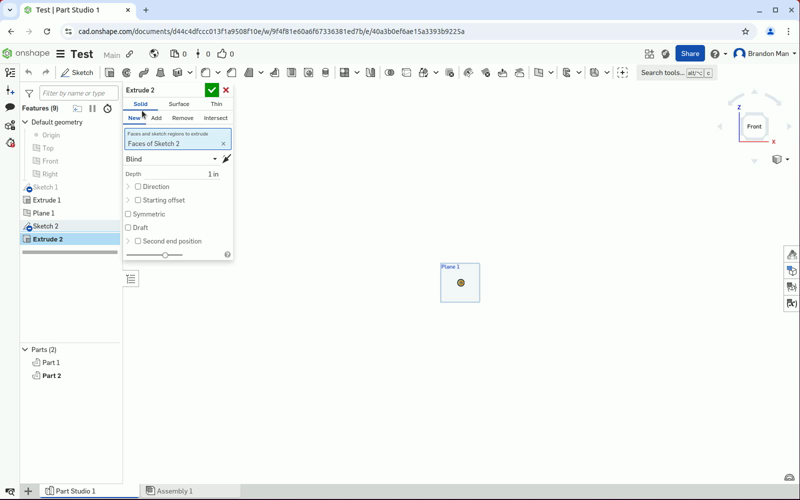
mouse_move(137, 120)
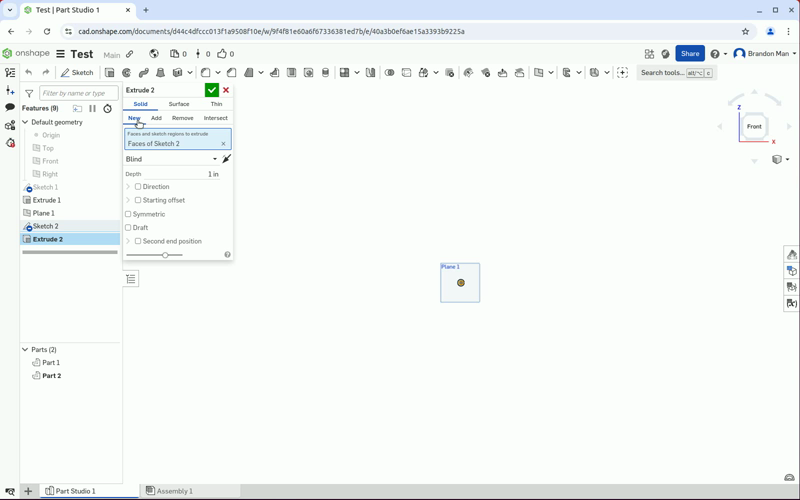
click(137, 120)
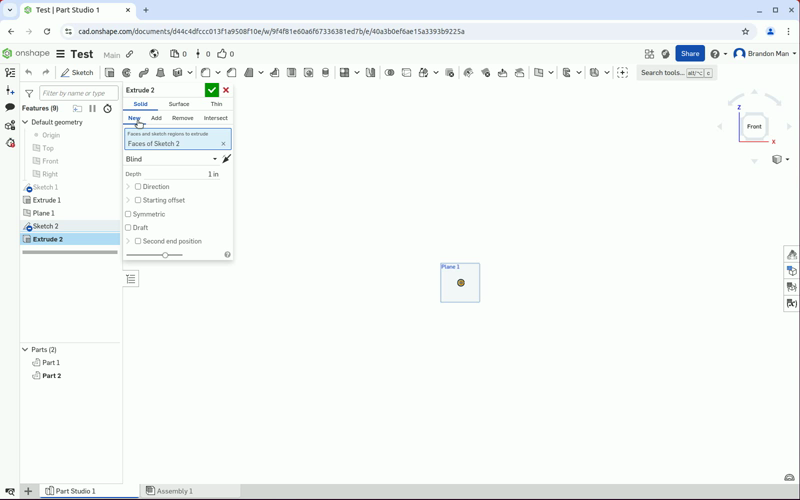
key(tab, 4)
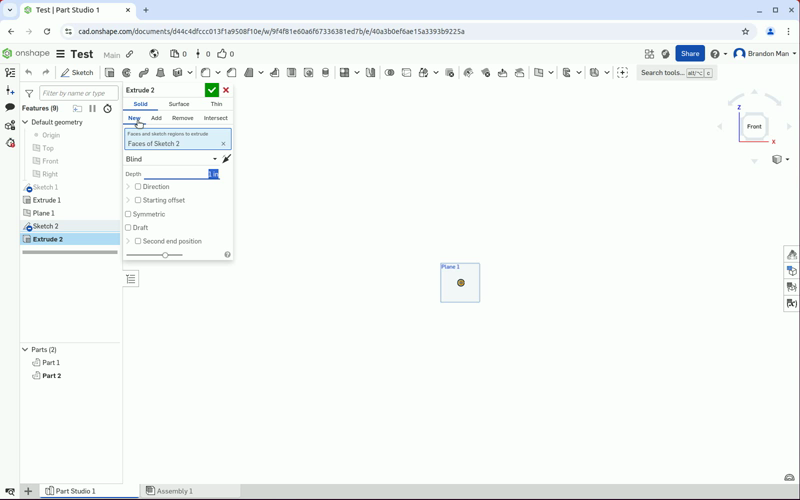
text(-0.241)
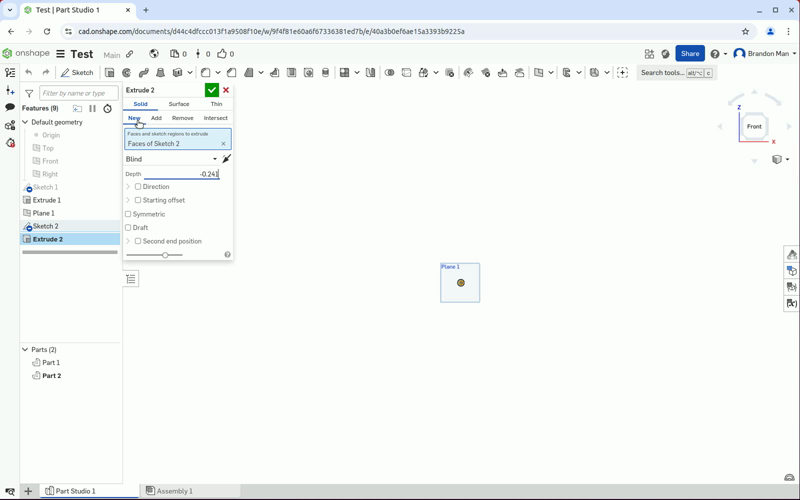
key(enter)
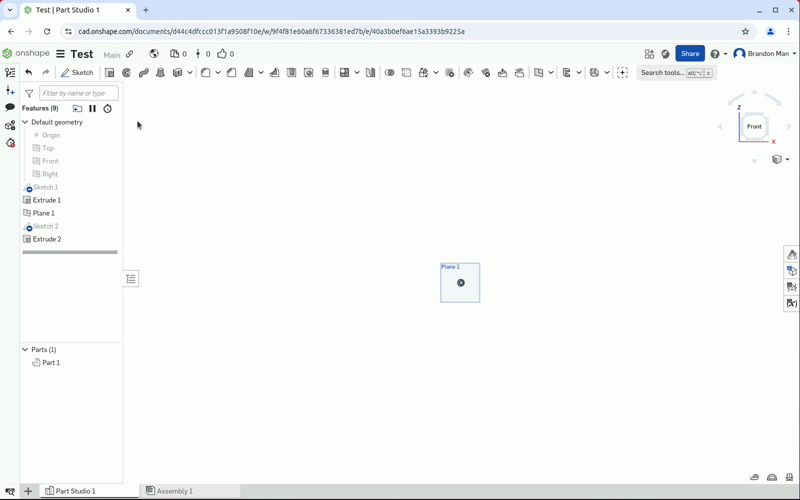
key(shift+h)
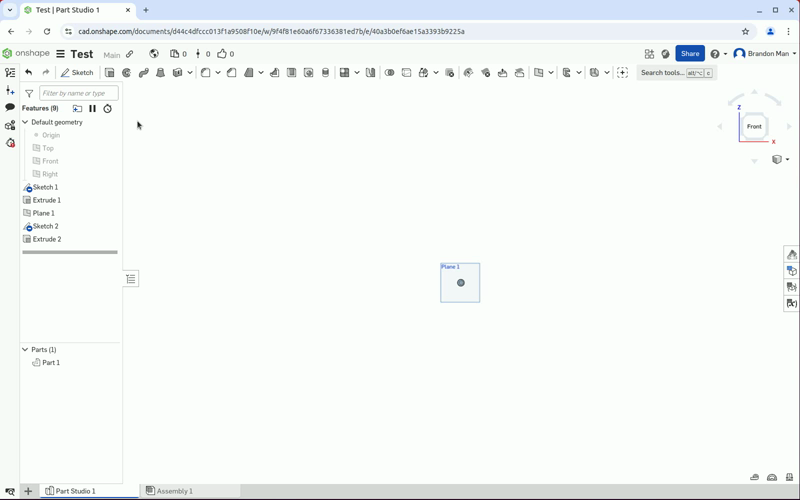
key(shift+h)
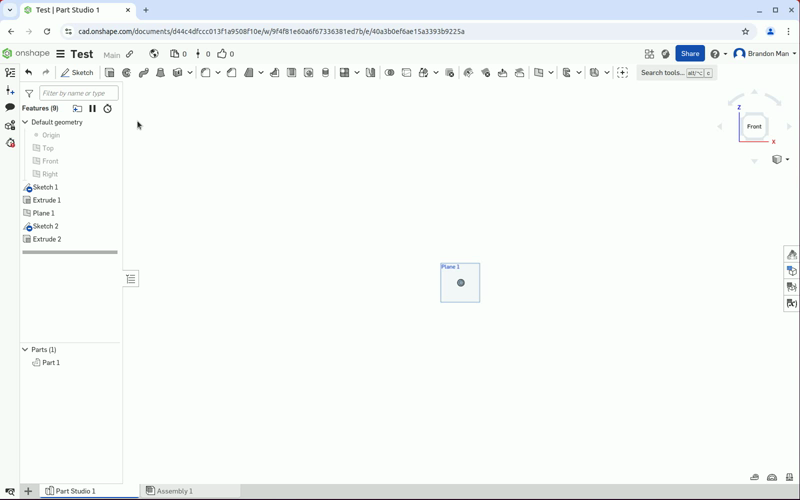
key(shift+7)
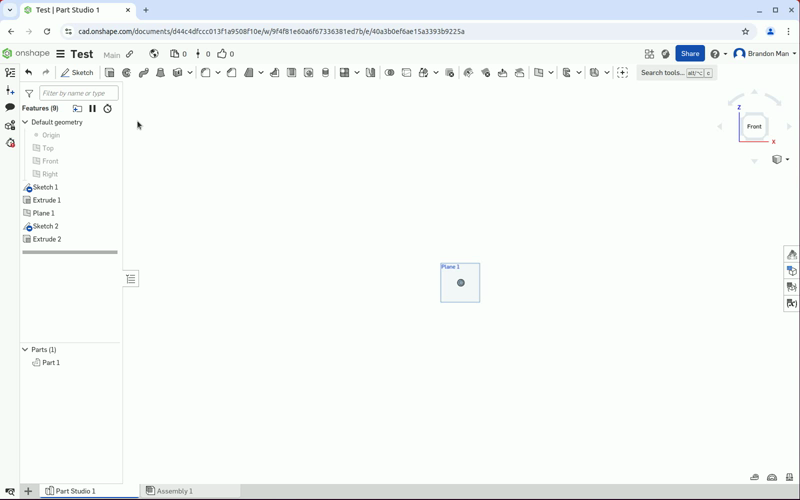
key(left, 2)
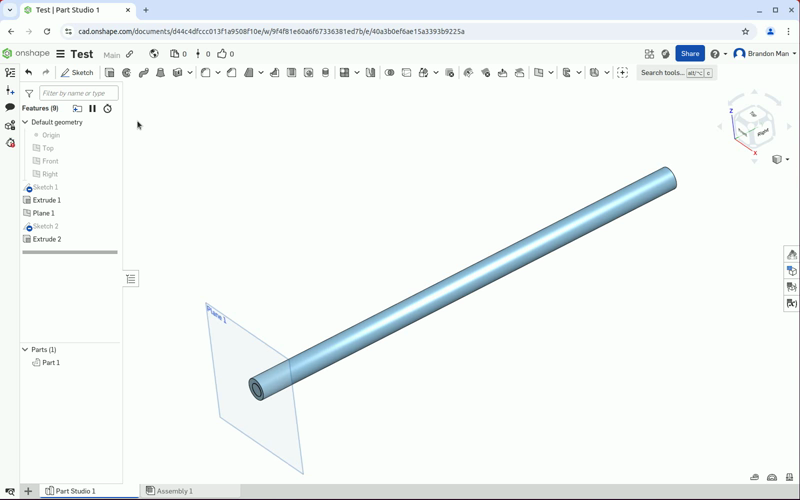
key(down, 2)
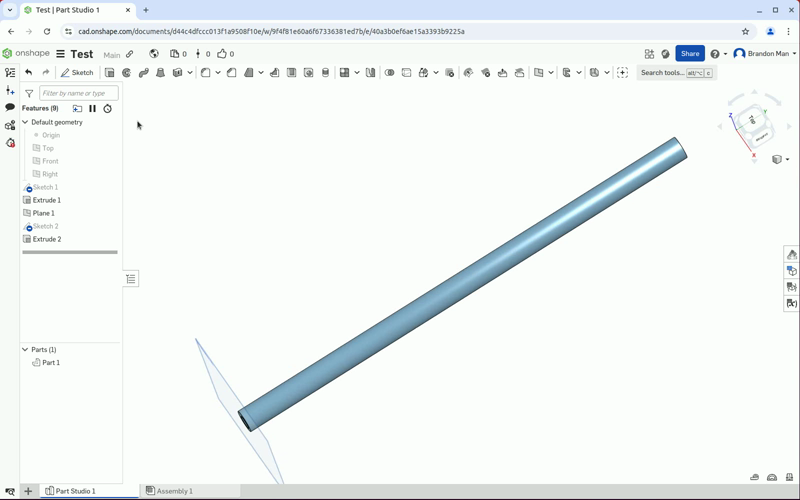
key(up, 2)
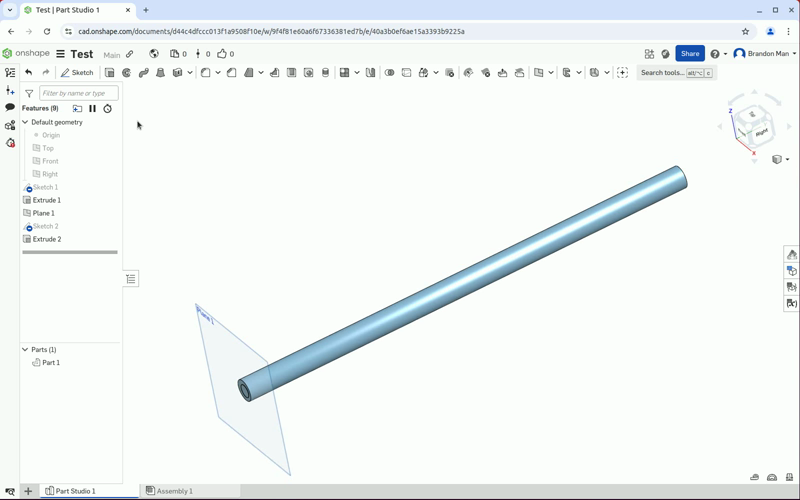
key(right, 2)
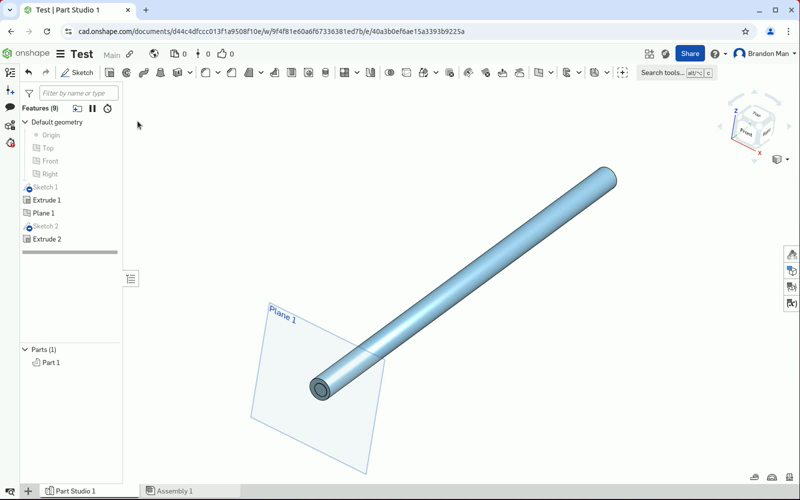
mouse_move(73, 189)
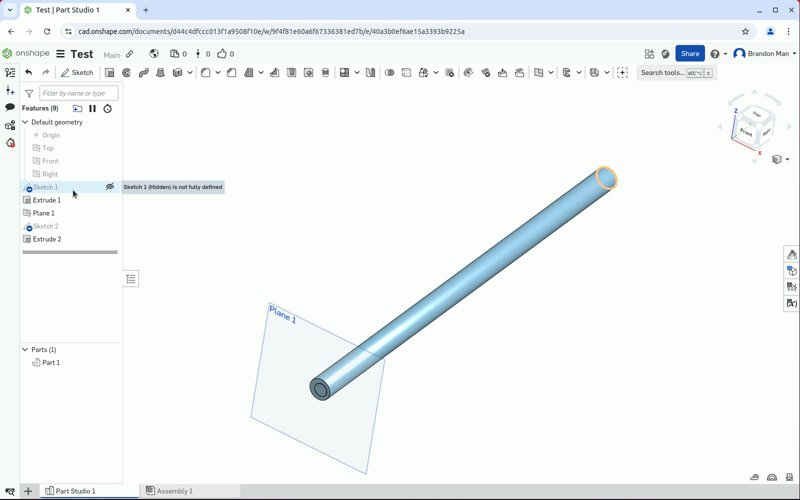
click(73, 189)